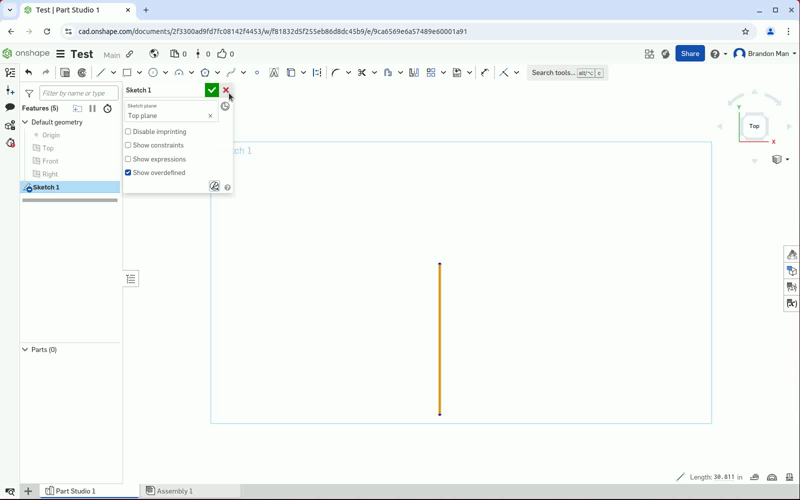
key(shift+h)
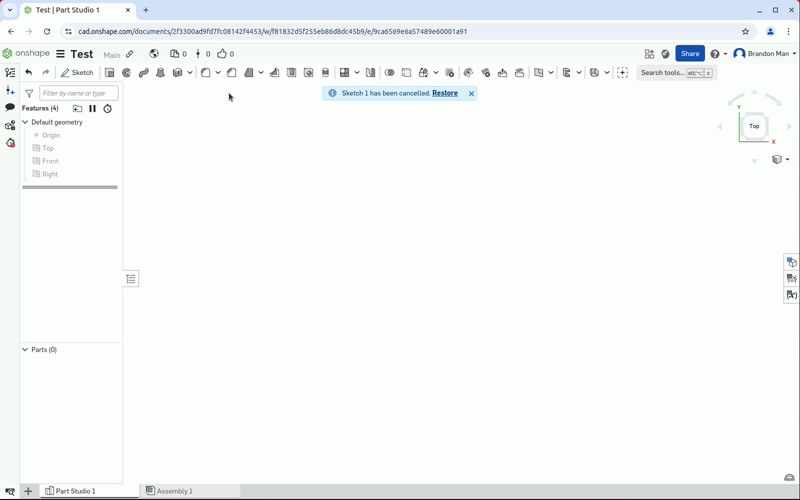
mouse_move(73, 352)
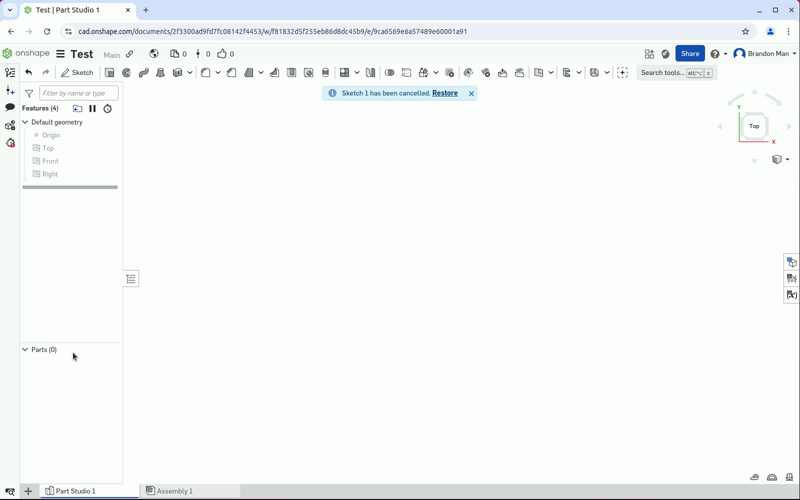
key(y)
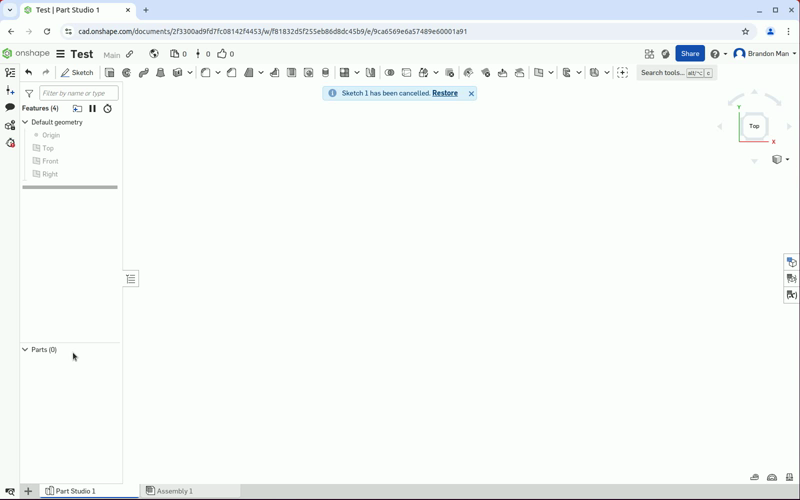
key(shift+p)
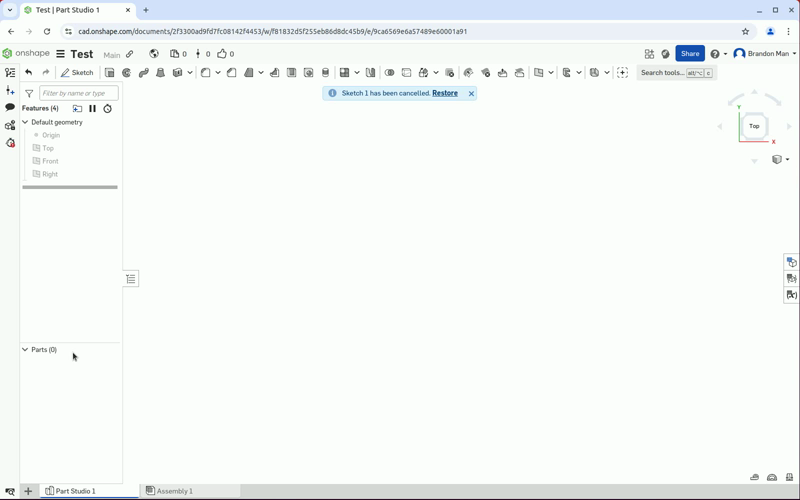
key(space)
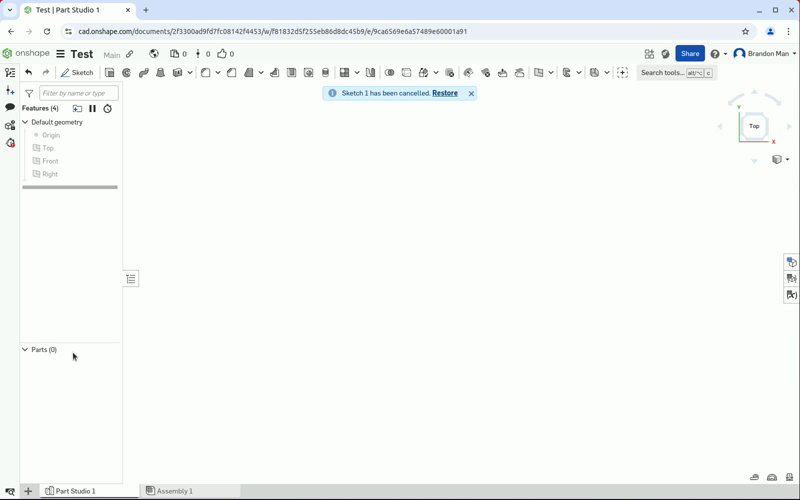
key_down(shift)
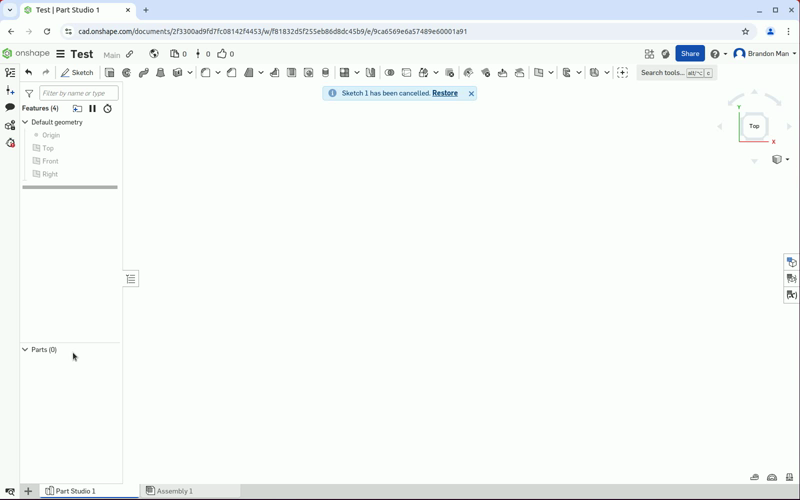
key(up)
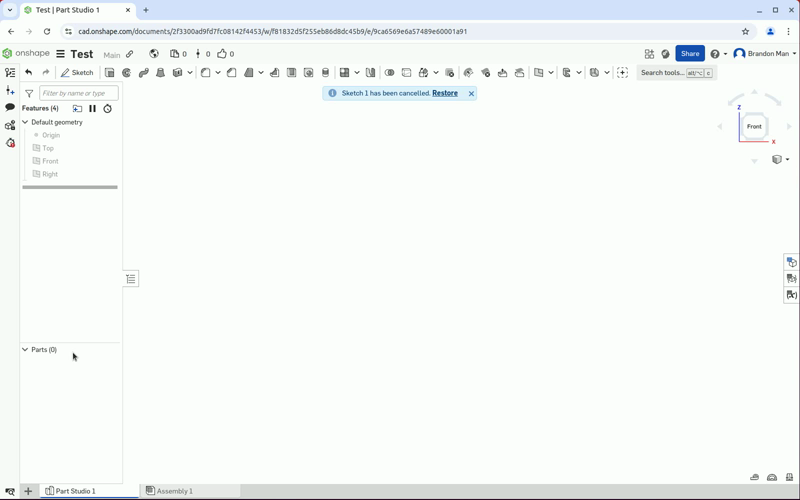
key_up(shift)
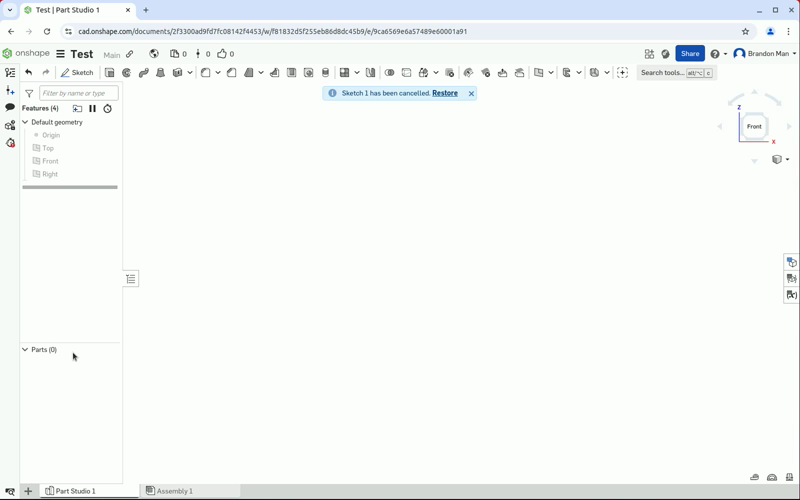
mouse_move(73, 352)
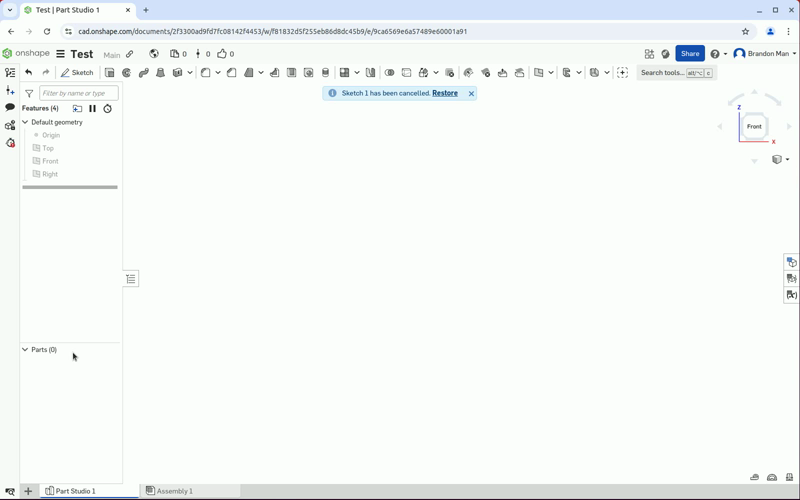
key(shift+y)
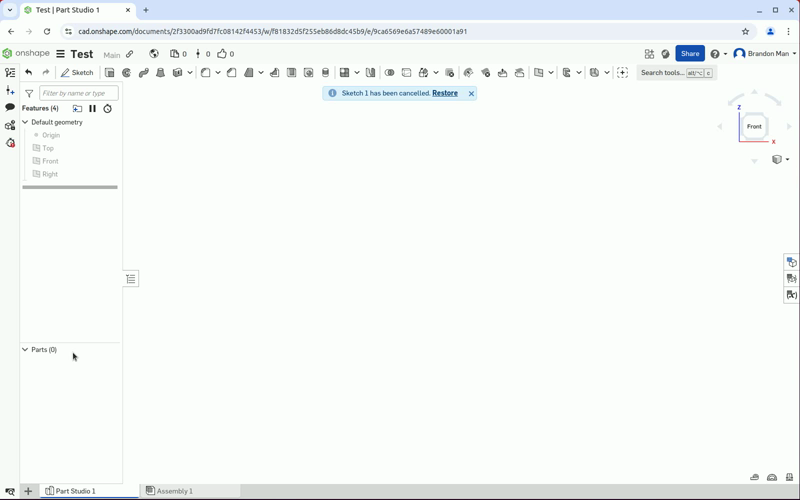
key(shift+s)
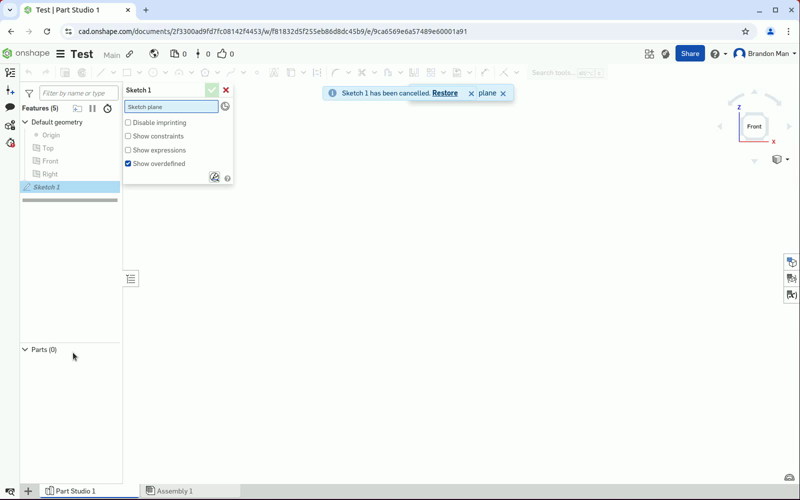
mouse_move(73, 163)
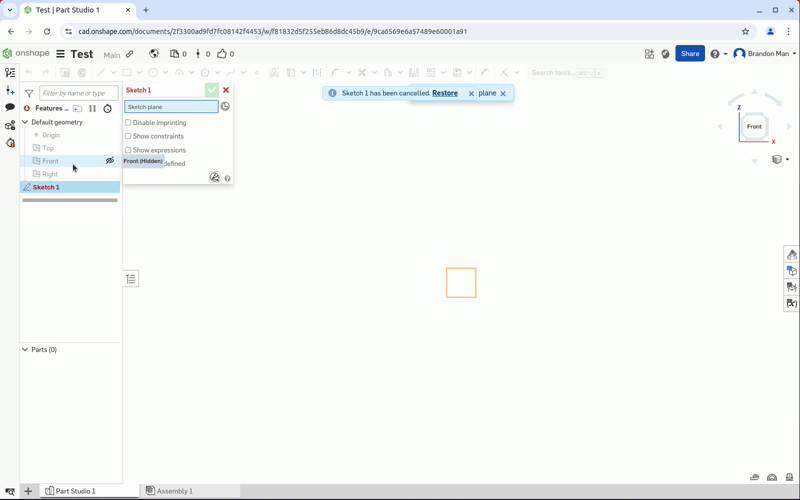
click(73, 163)
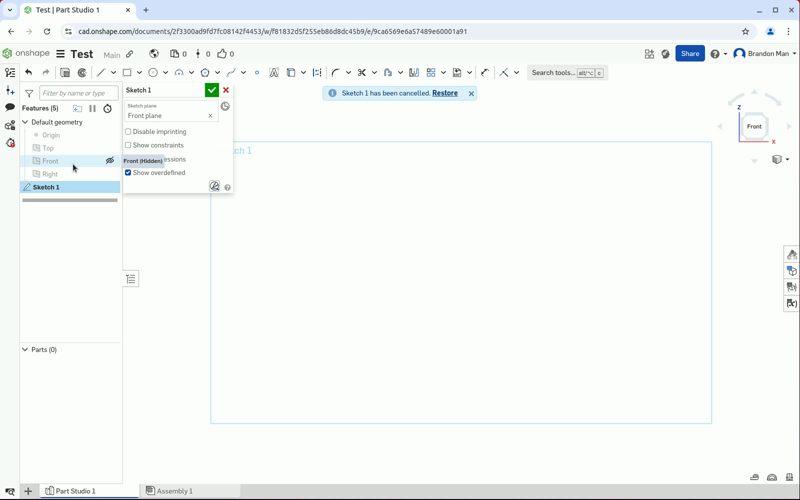
mouse_move(73, 352)
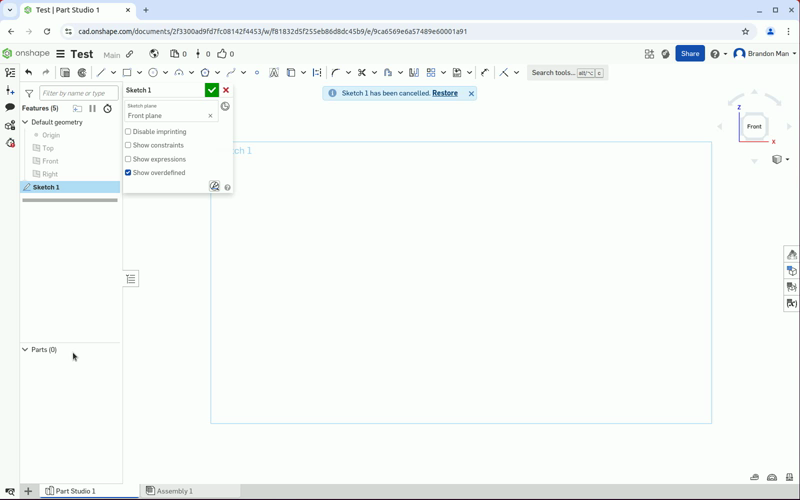
key(y)
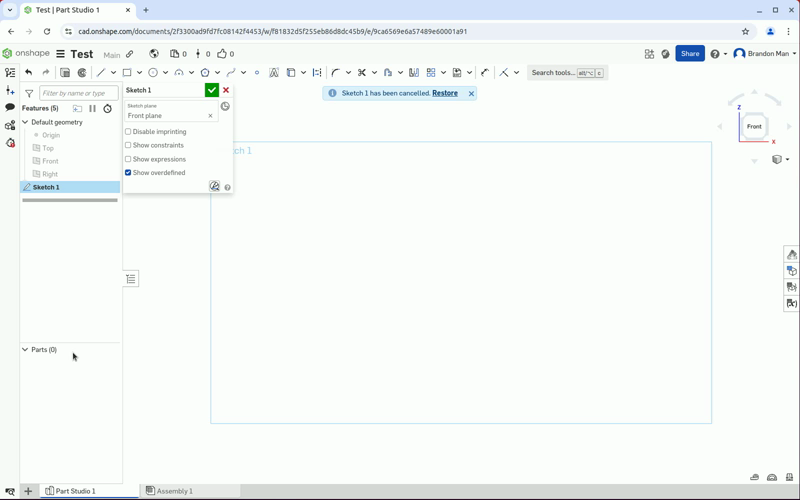
key(l)
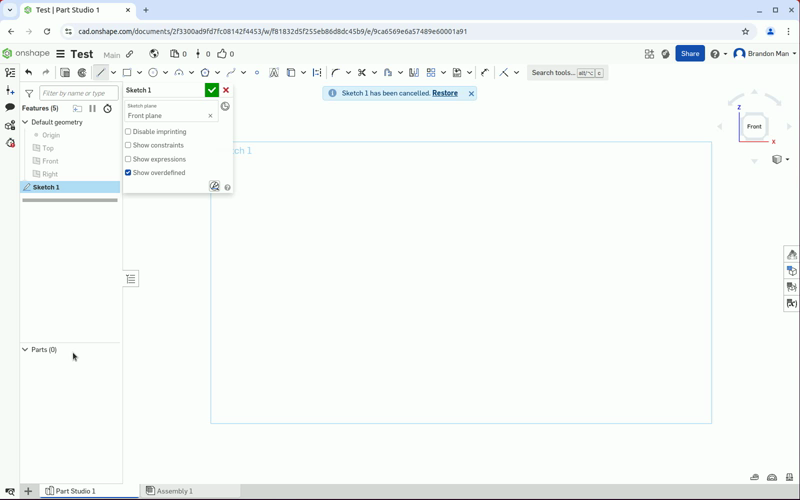
key_down(shift)
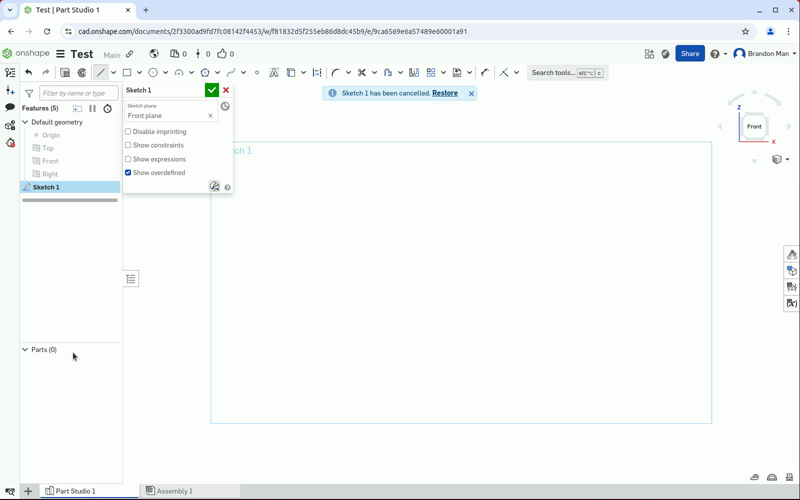
mouse_move(358, 361)
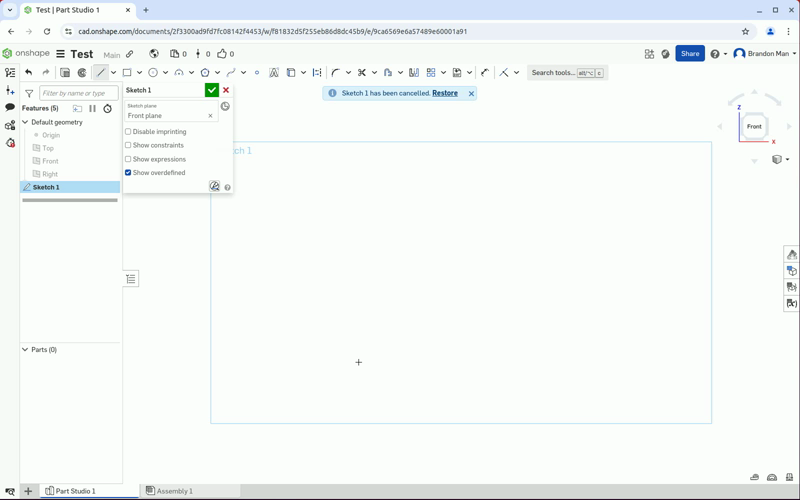
click(358, 361)
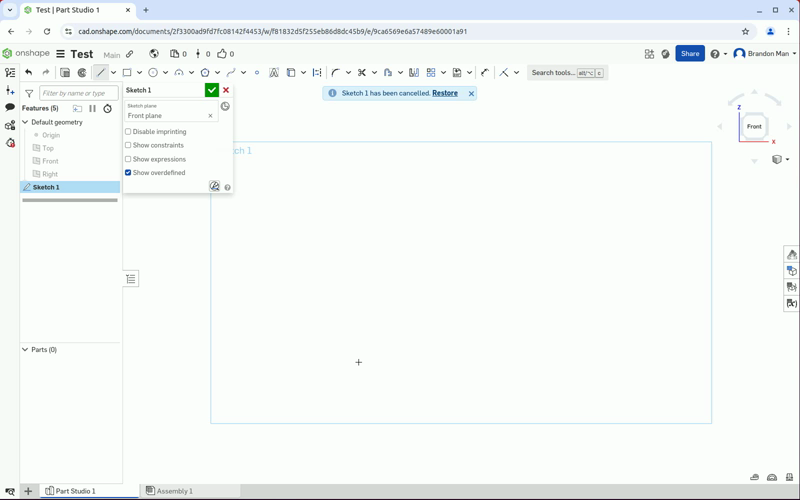
key_up(shift)
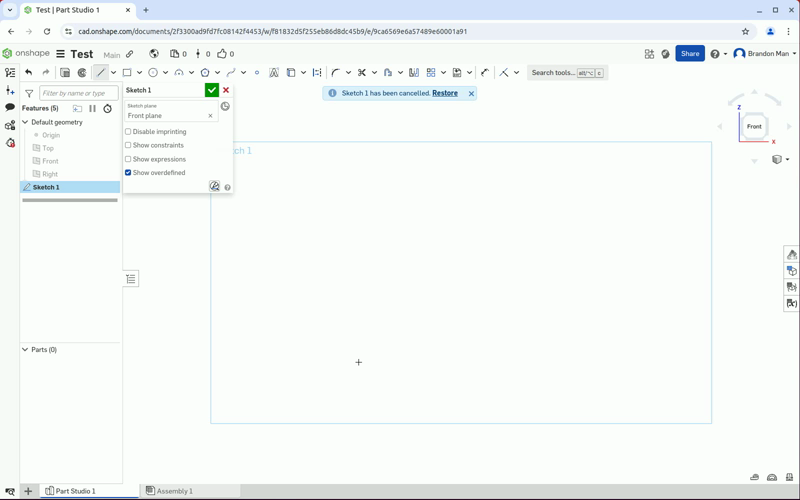
key_down(shift)
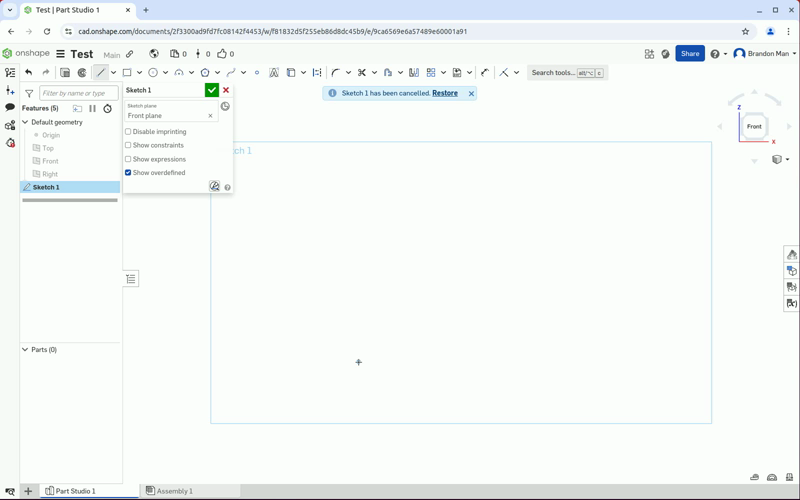
mouse_move(547, 361)
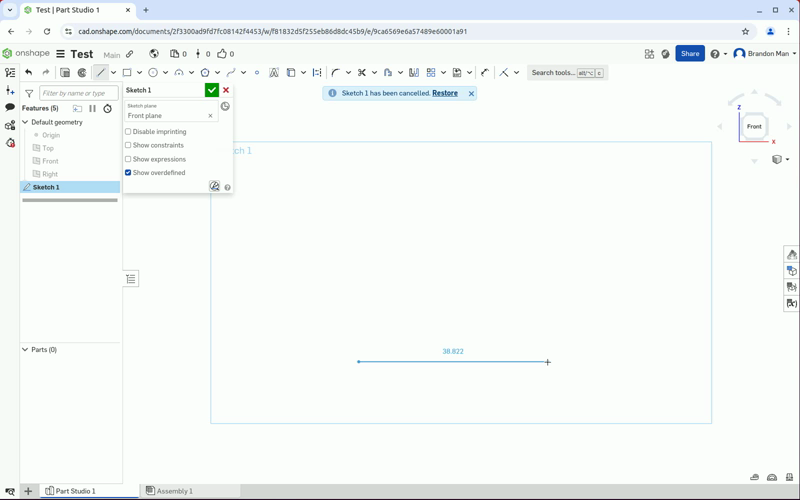
click(547, 361)
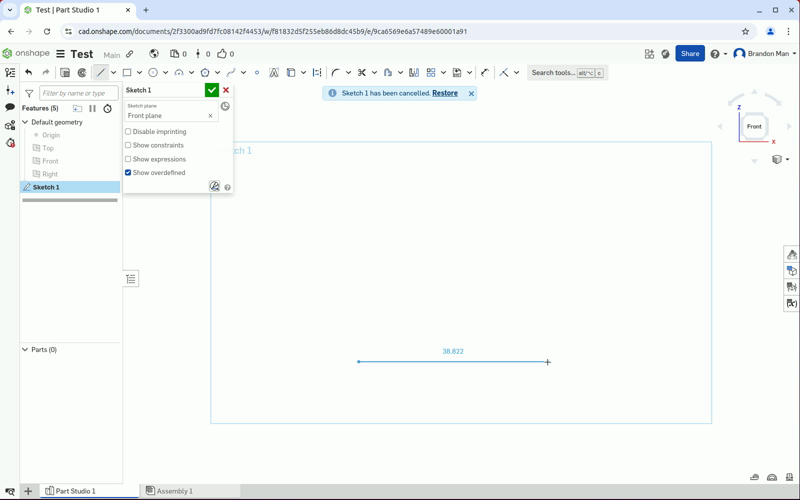
key_up(shift)
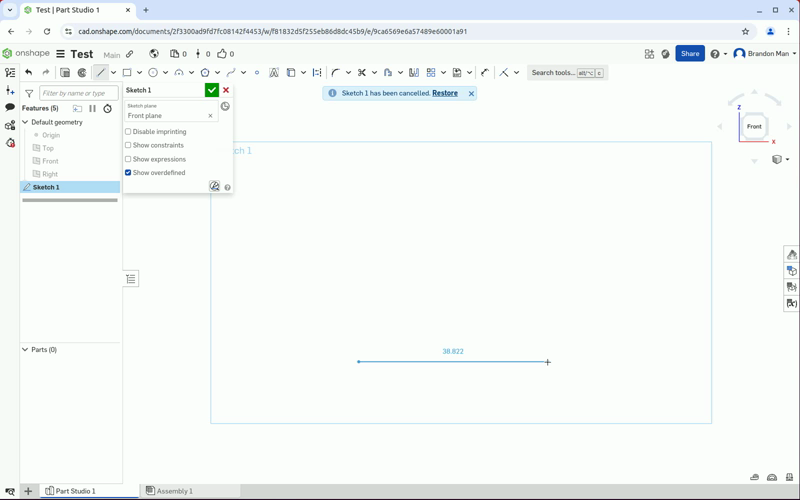
key_down(shift)
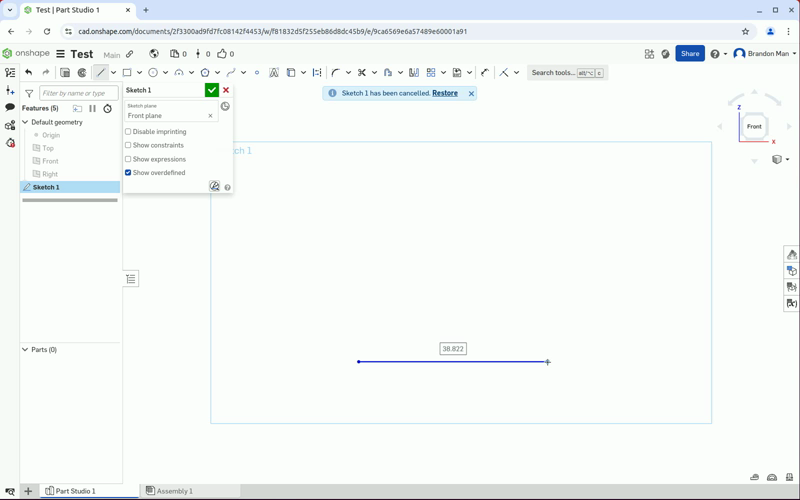
mouse_move(547, 236)
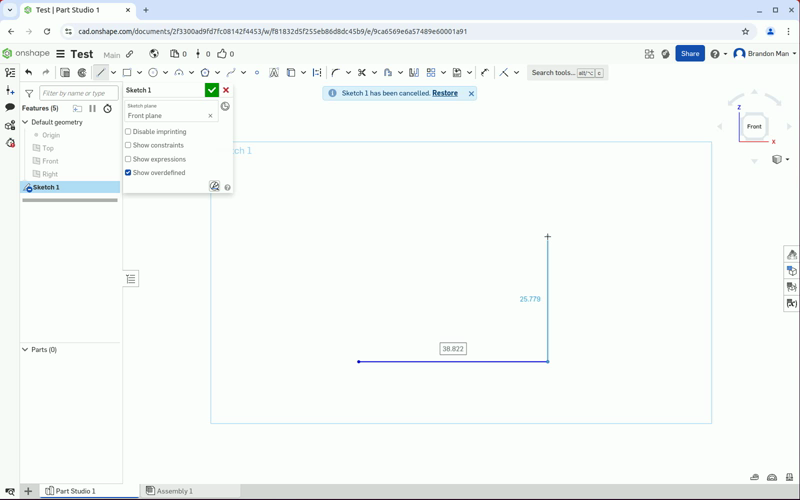
click(547, 236)
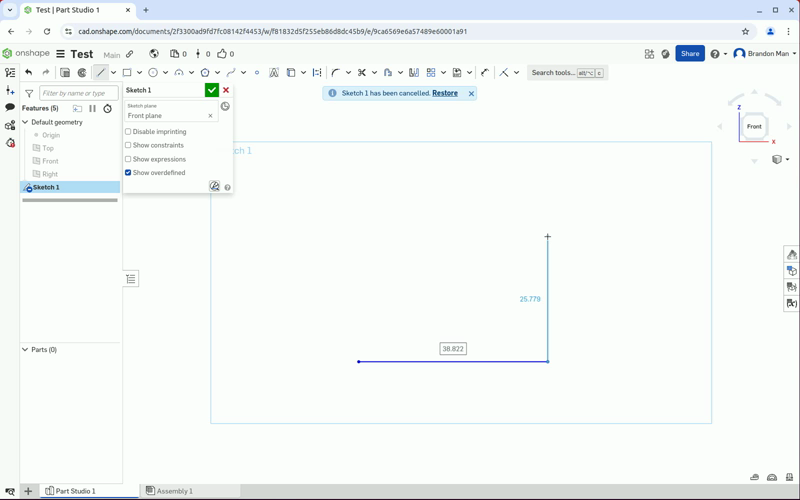
key_up(shift)
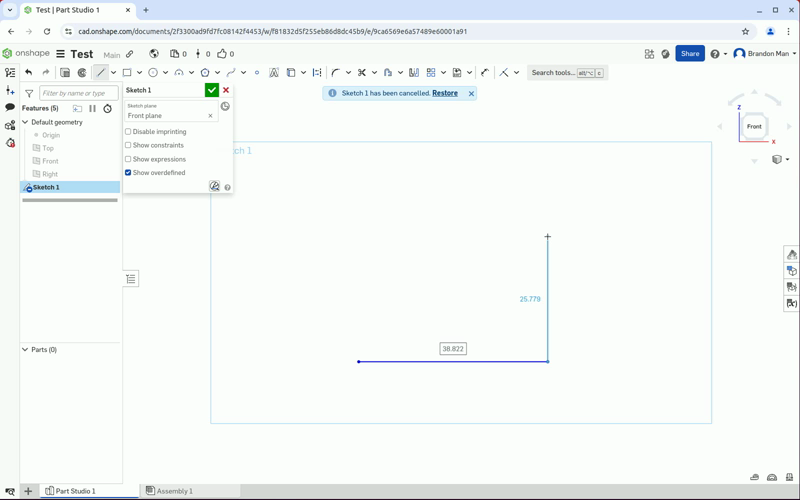
key_down(shift)
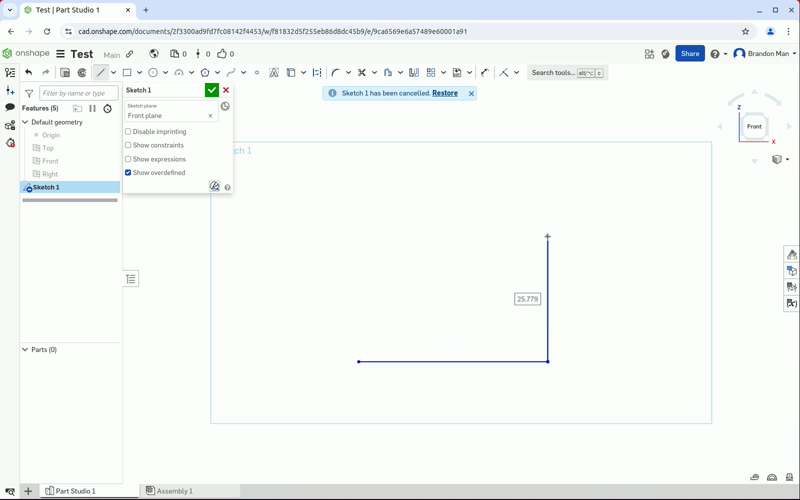
mouse_move(358, 236)
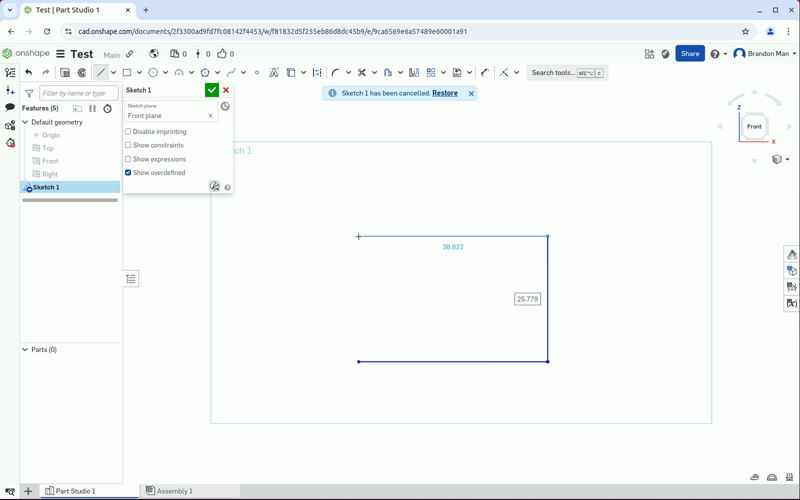
click(358, 236)
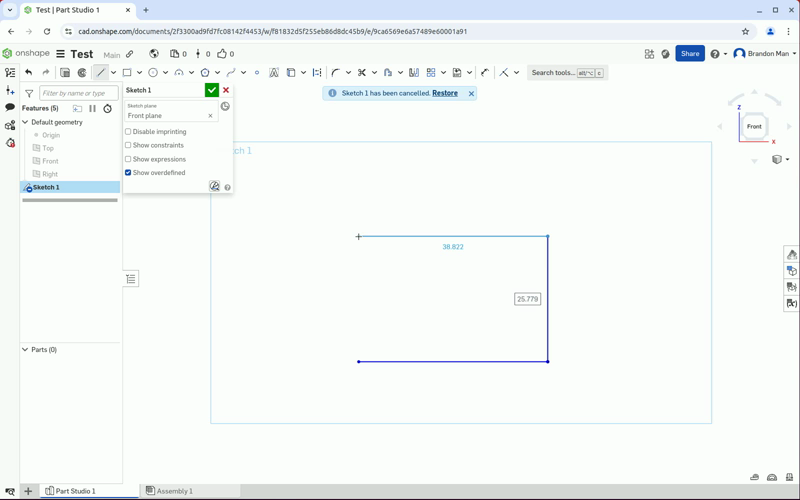
key_up(shift)
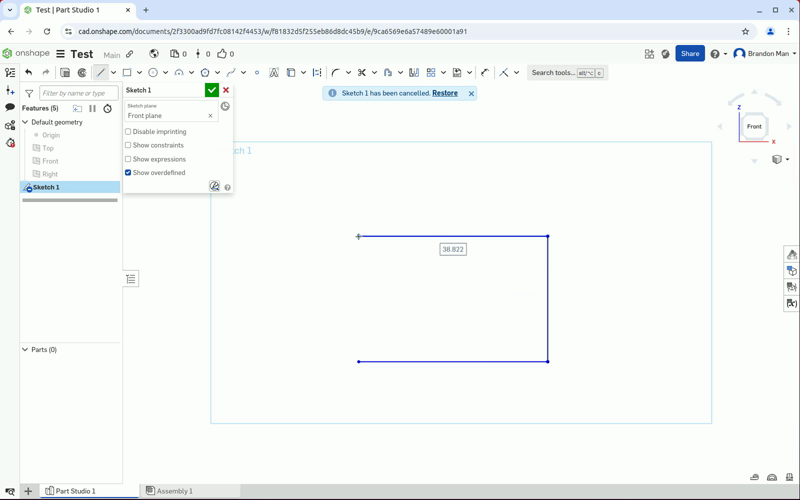
key_down(shift)
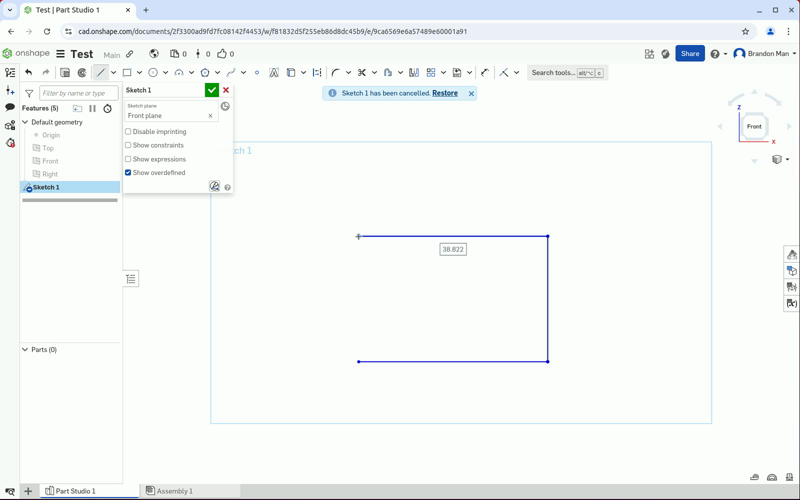
mouse_move(358, 361)
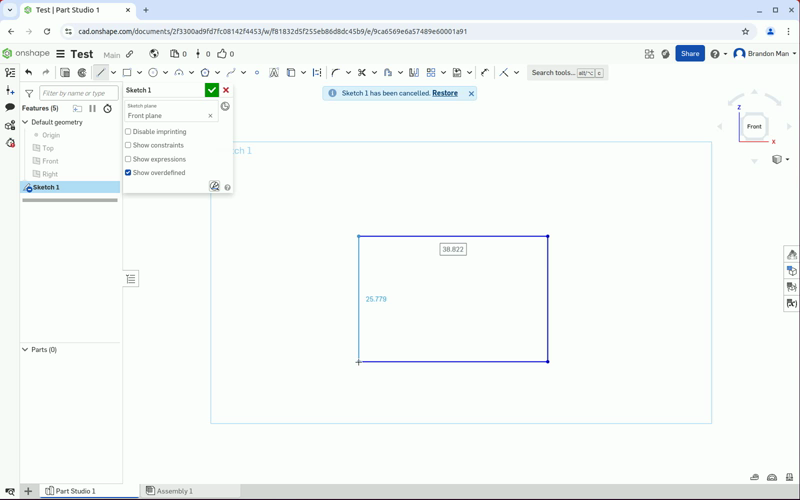
key_up(shift)
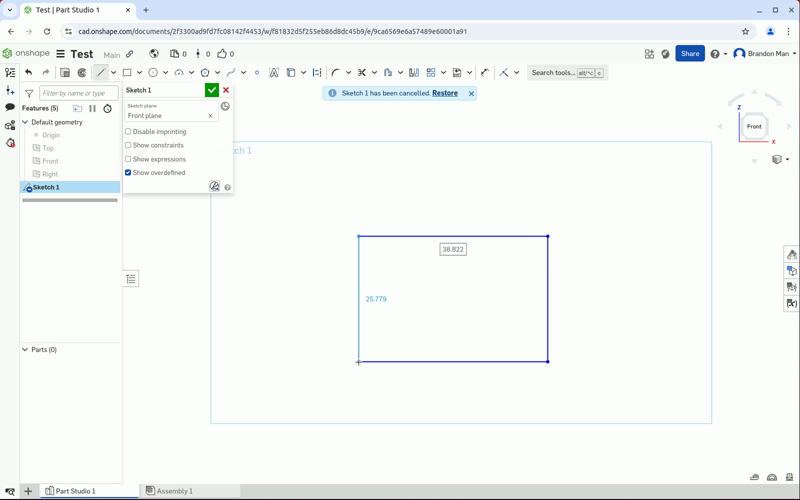
click(358, 361)
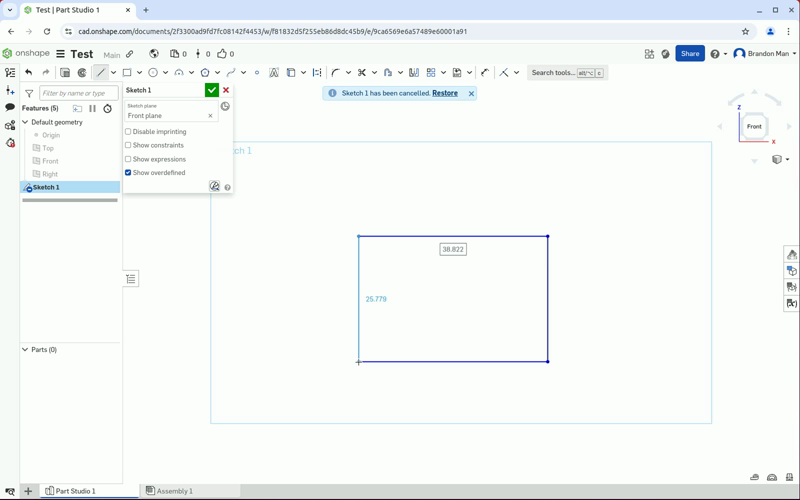
key(esc)
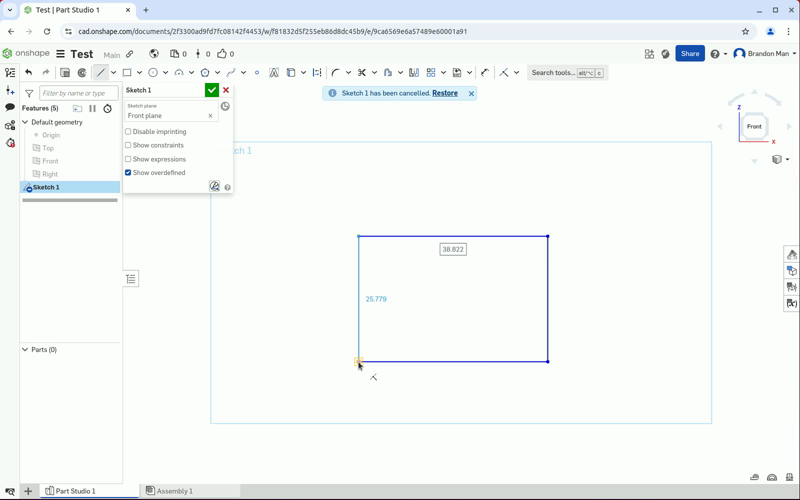
key(l)
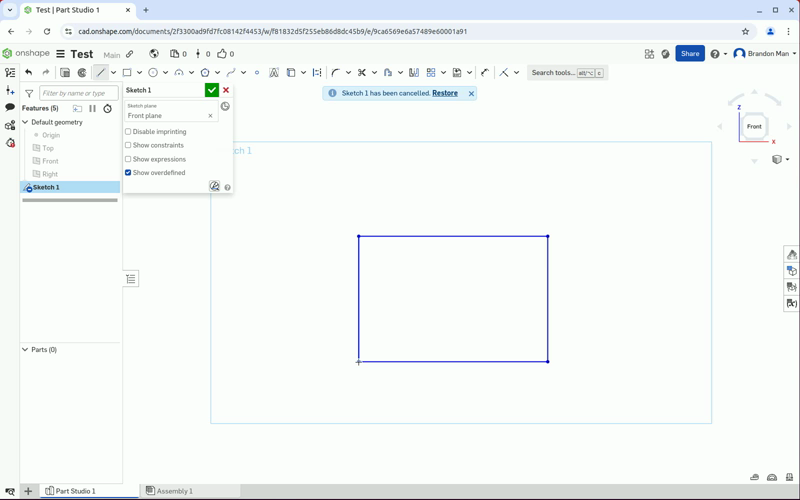
key_down(shift)
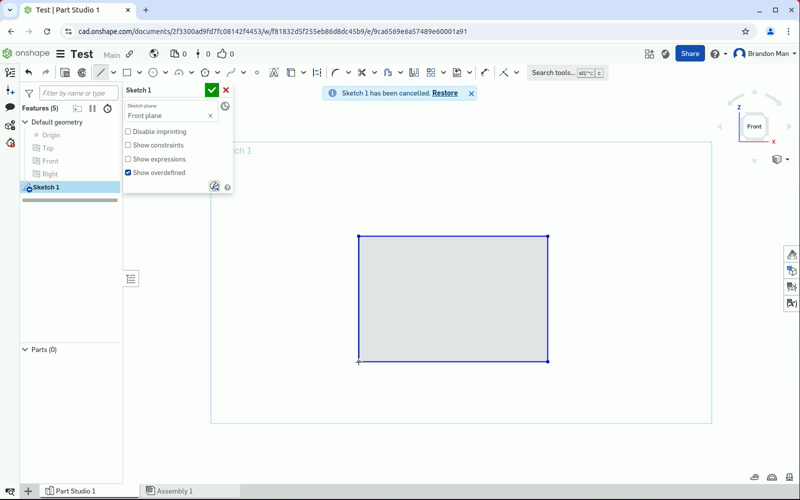
mouse_move(364, 355)
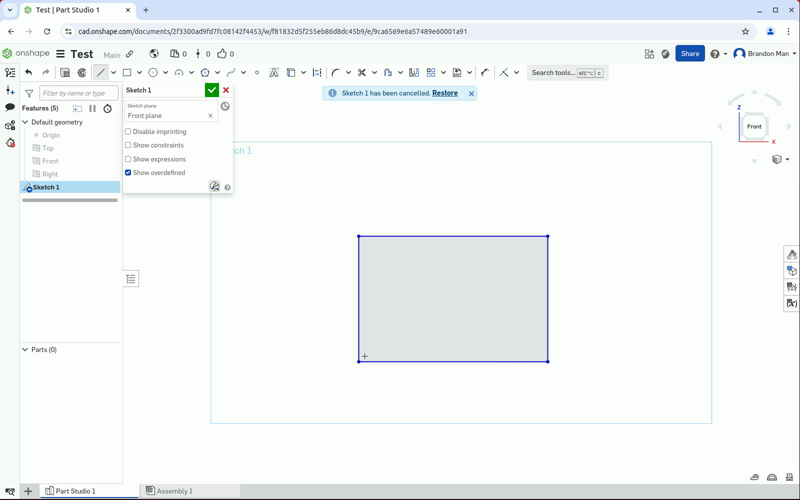
click(364, 355)
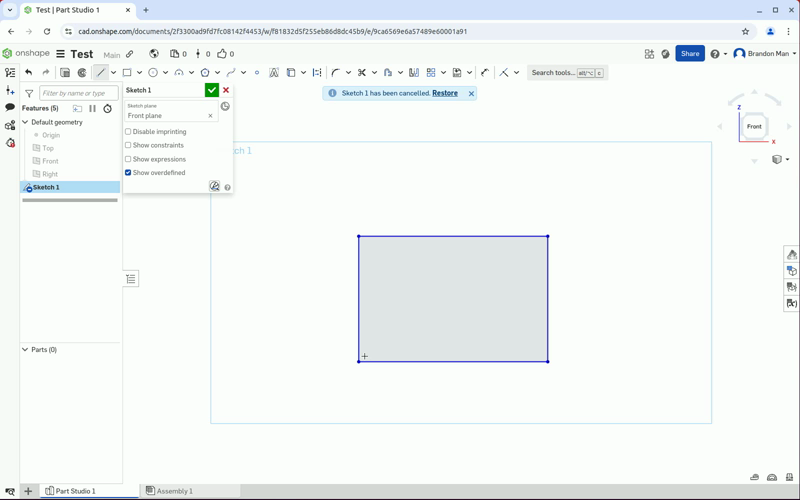
key_up(shift)
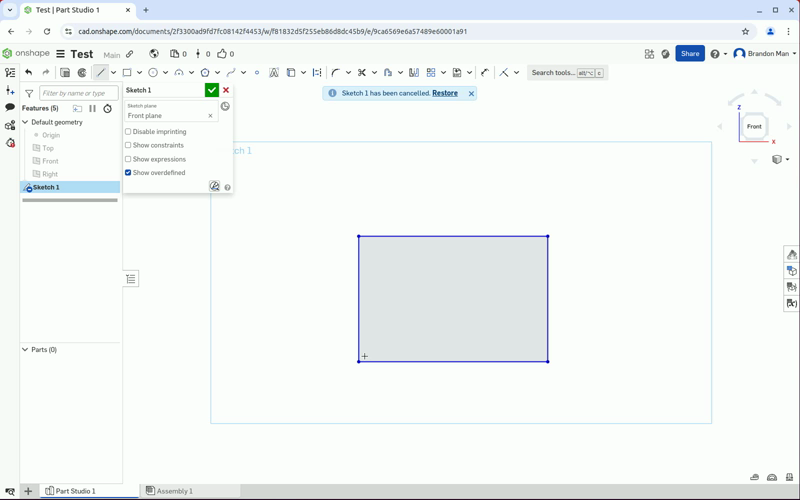
key_down(shift)
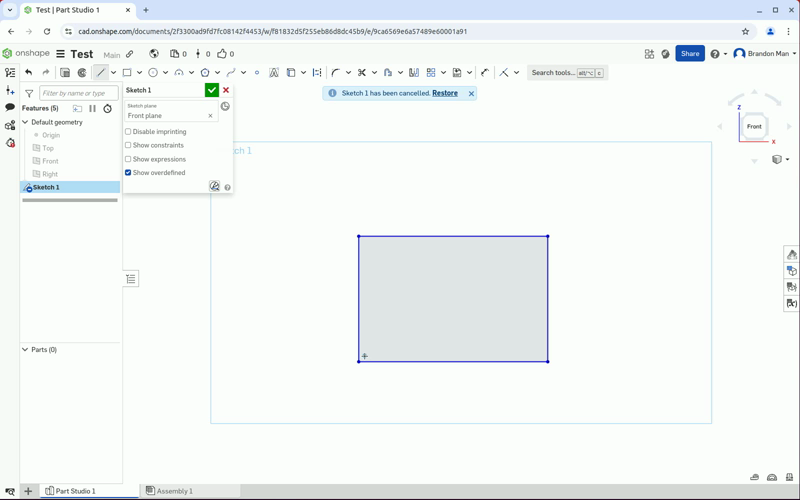
mouse_move(541, 355)
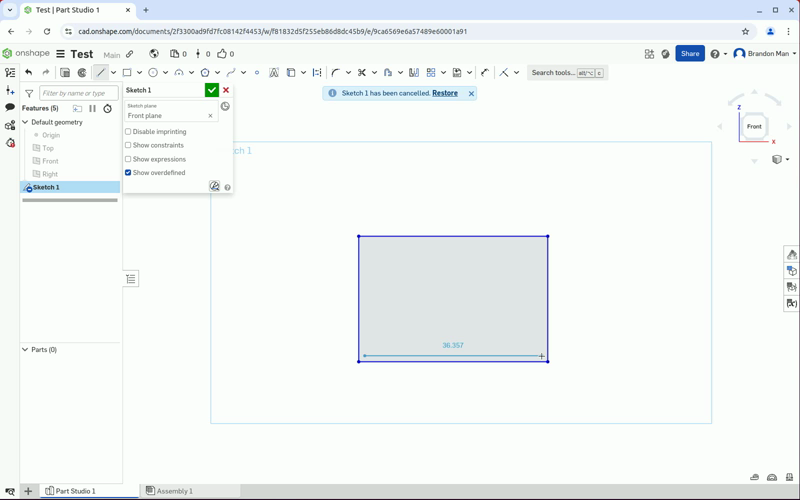
click(541, 355)
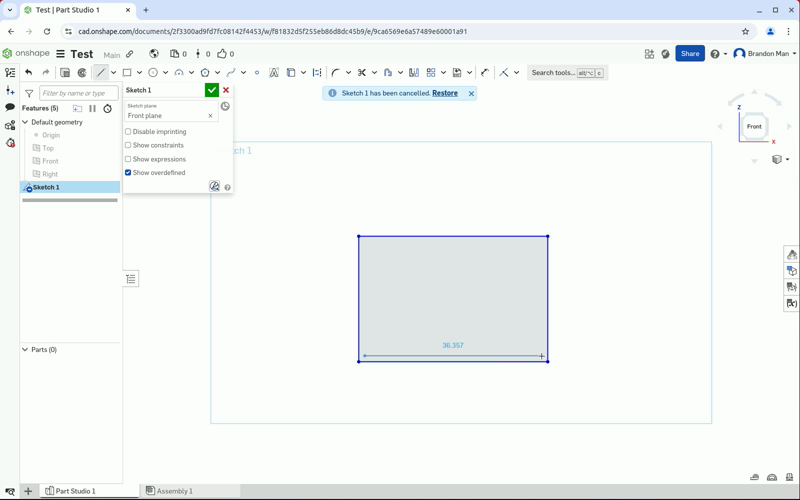
key_up(shift)
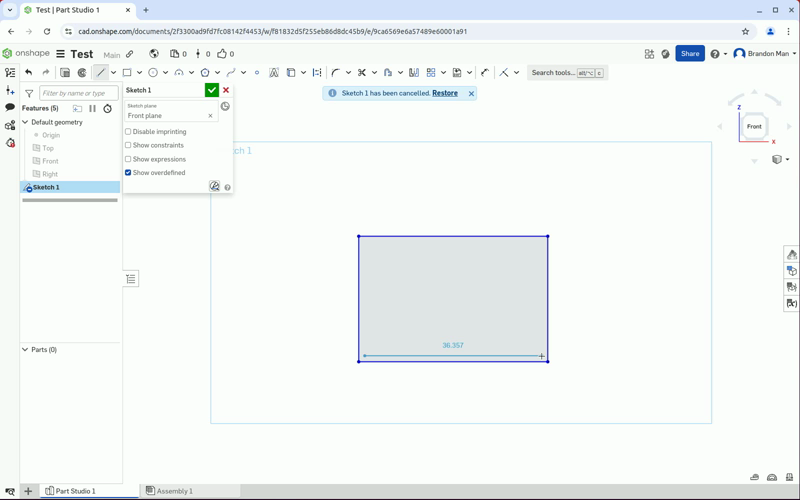
key_down(shift)
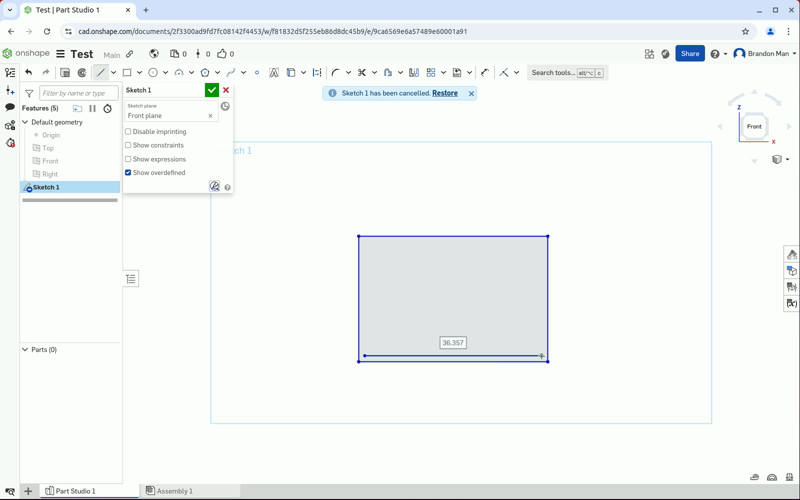
mouse_move(541, 242)
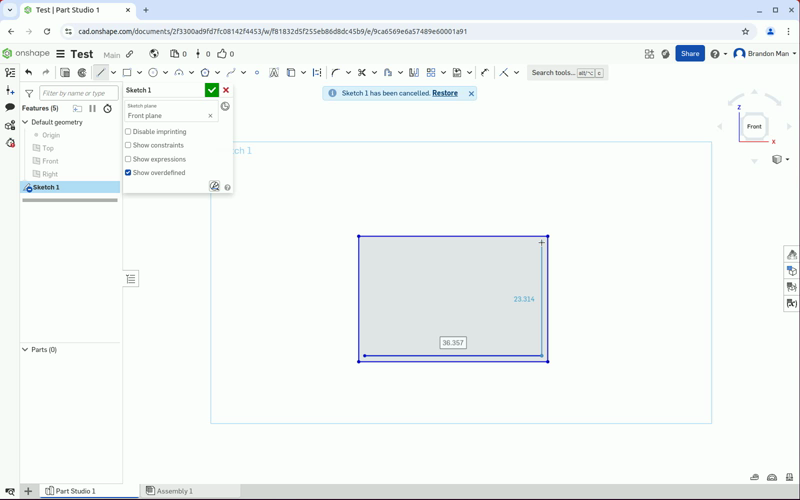
click(541, 242)
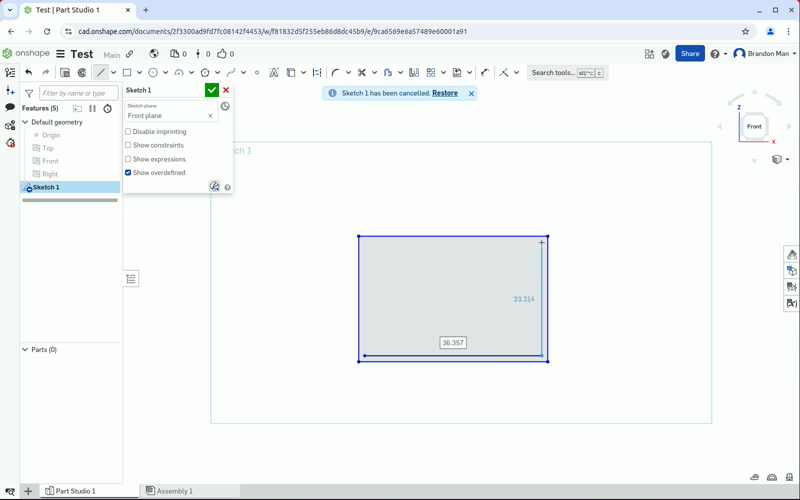
key_up(shift)
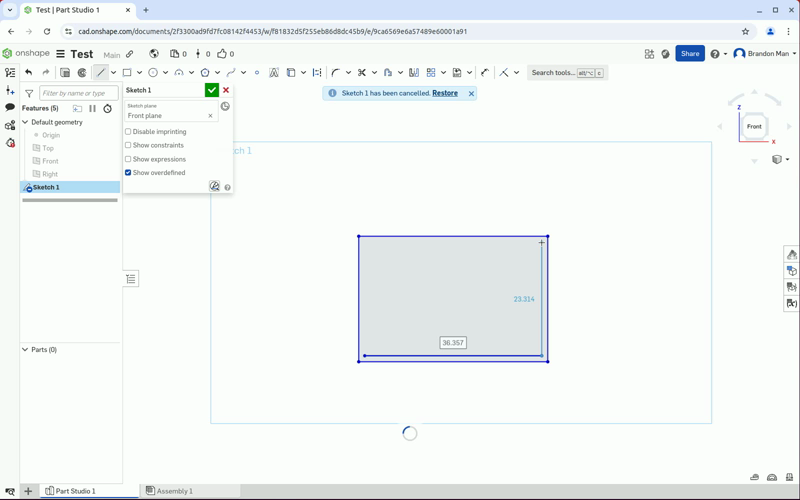
key_down(shift)
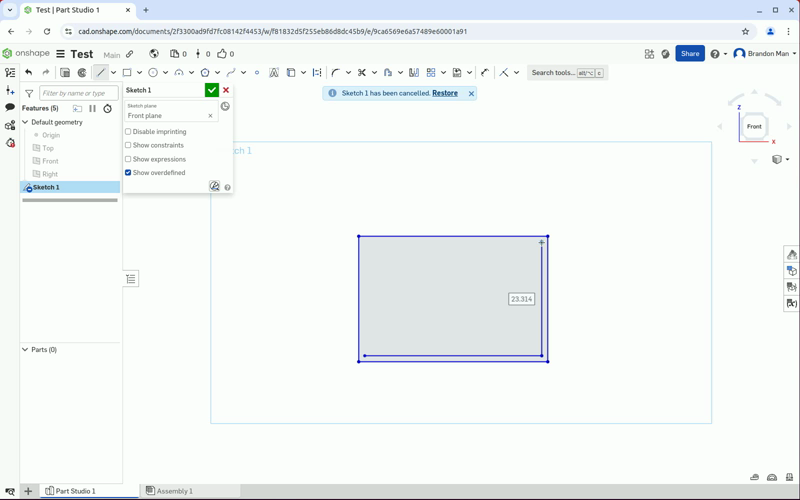
mouse_move(364, 242)
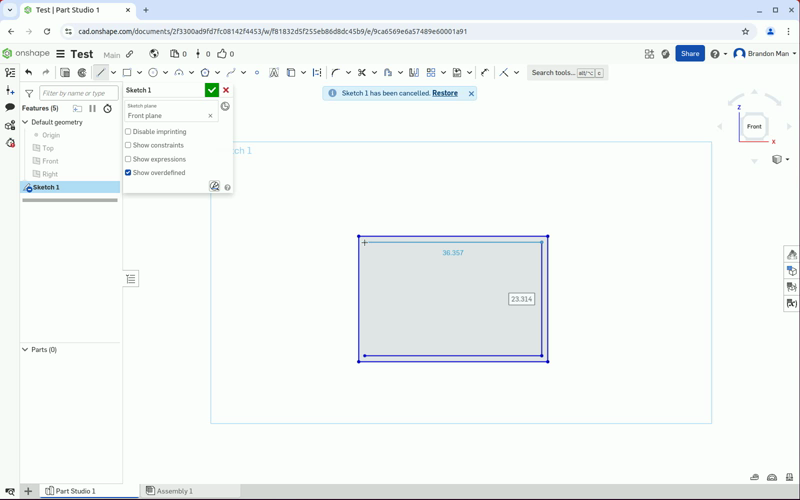
click(364, 242)
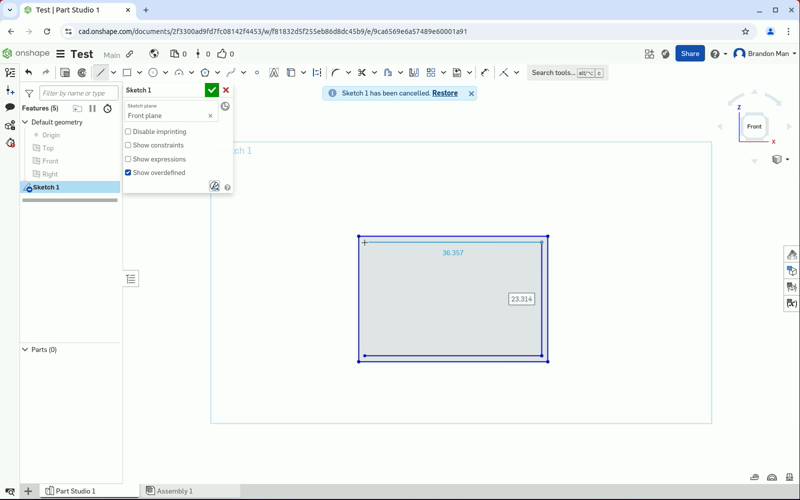
key_up(shift)
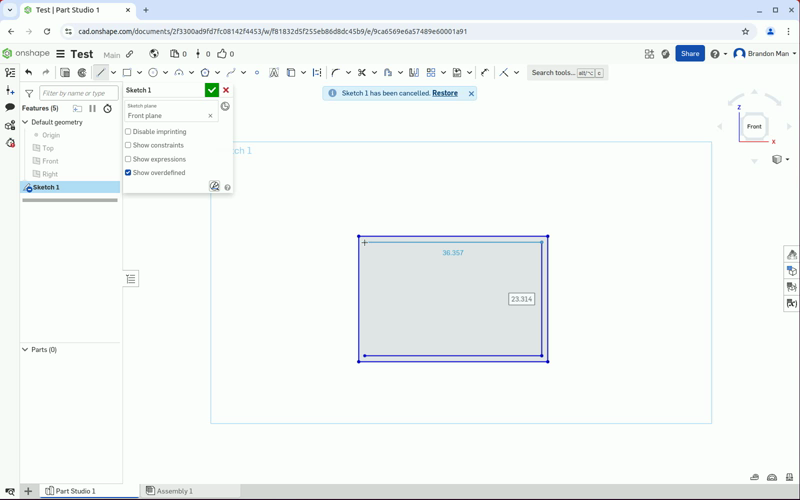
key_down(shift)
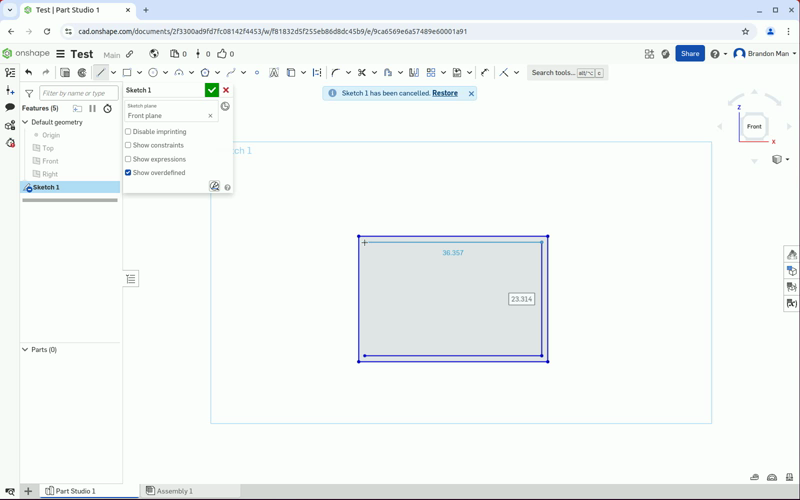
mouse_move(364, 355)
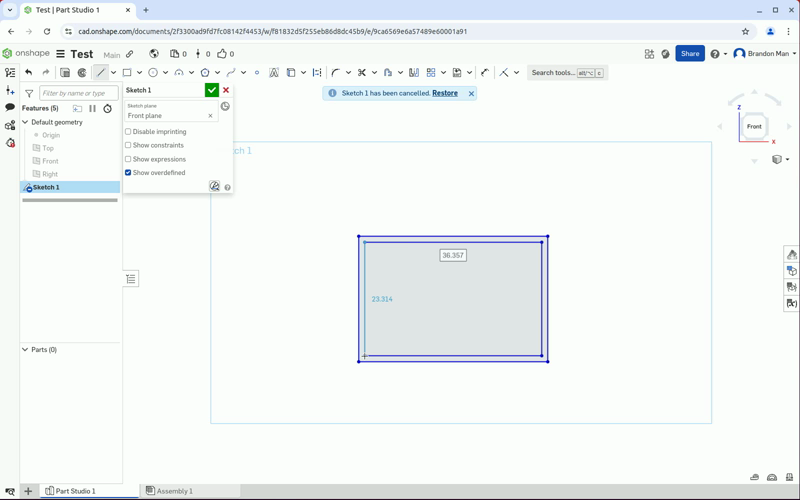
key_up(shift)
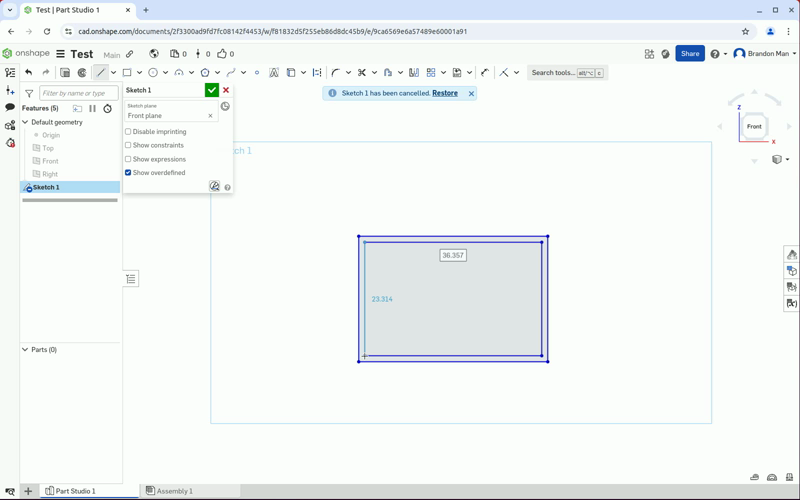
click(364, 355)
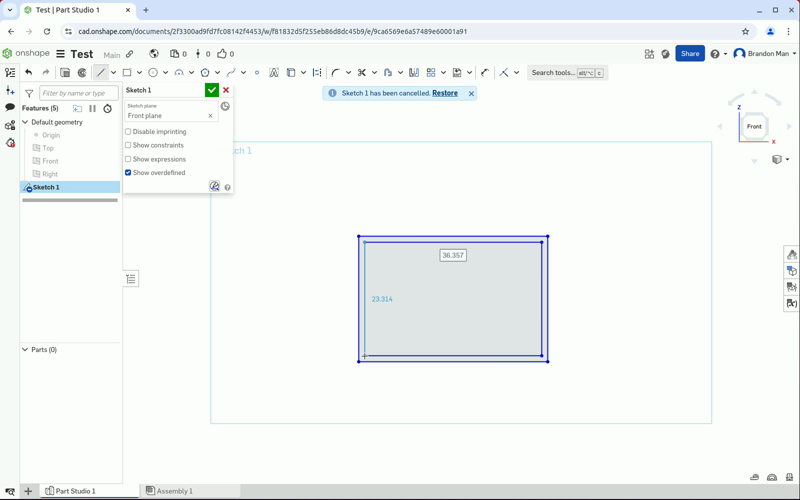
key(esc)
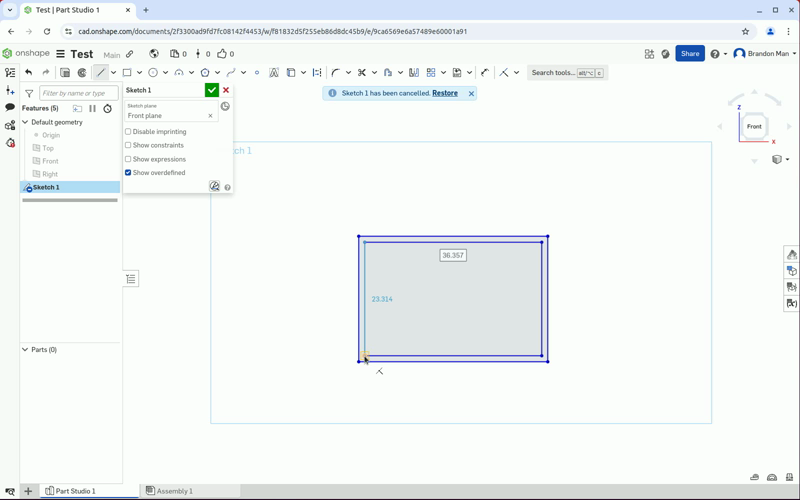
mouse_move(377, 238)
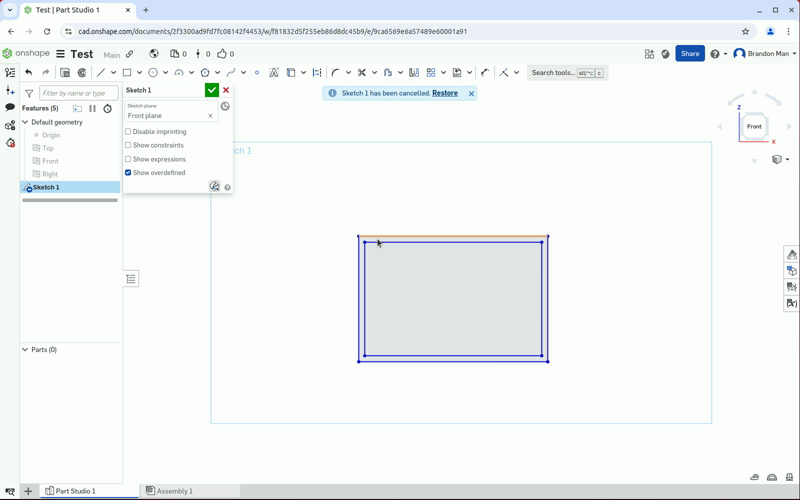
click(377, 238)
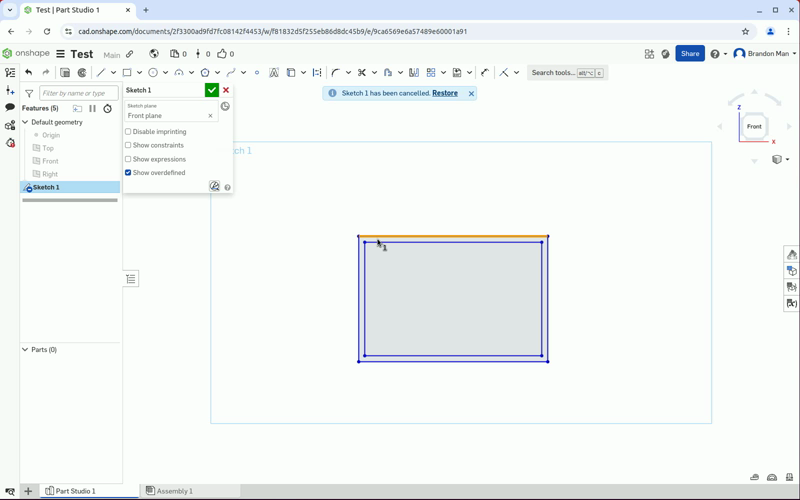
mouse_move(73, 352)
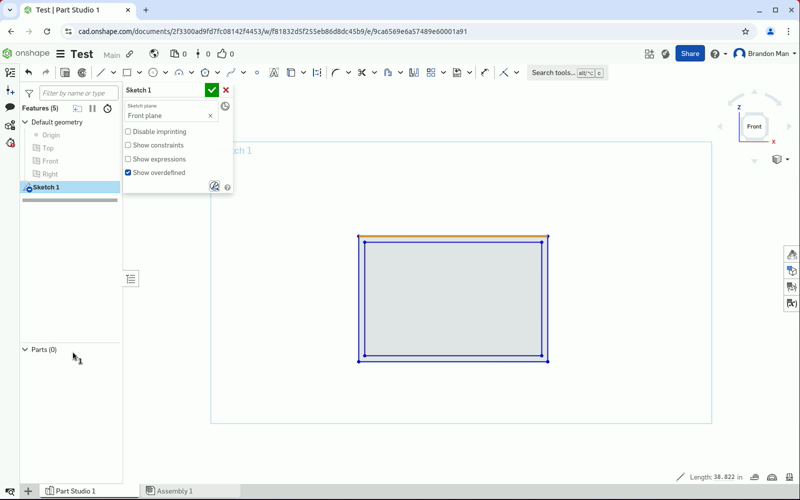
key(shift+y)
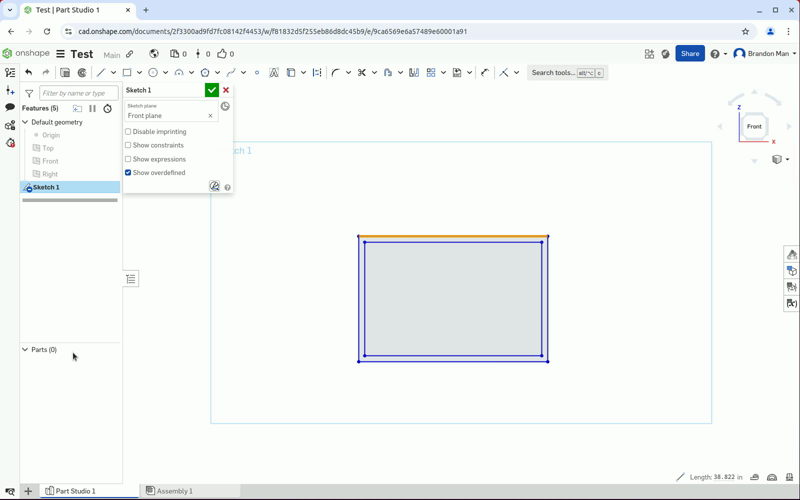
key(shift+e)
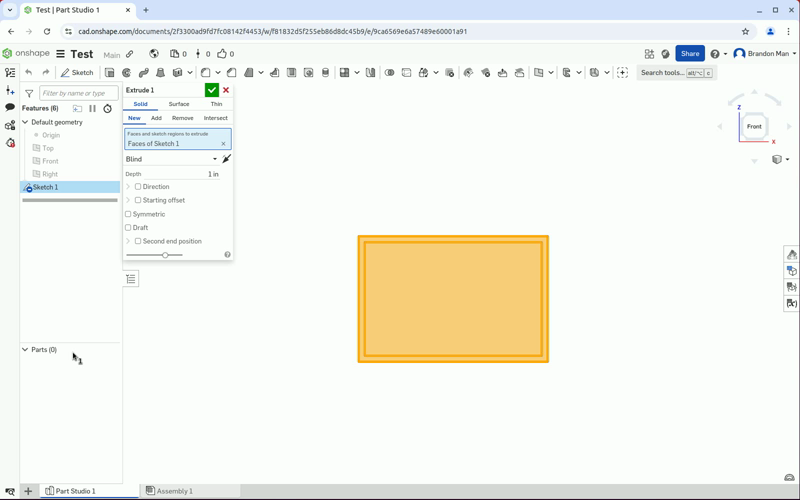
mouse_move(143, 106)
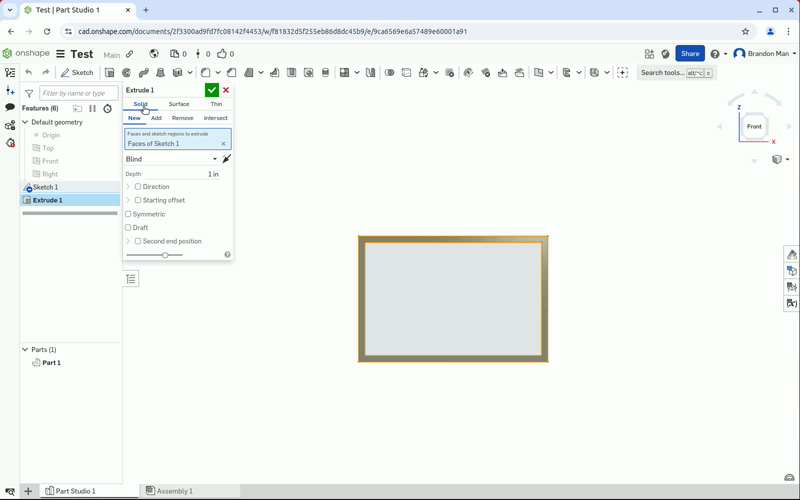
click(143, 106)
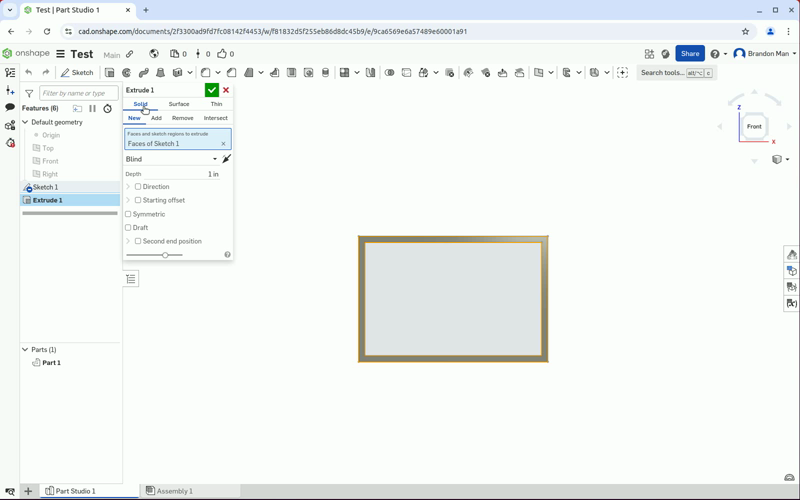
mouse_move(137, 120)
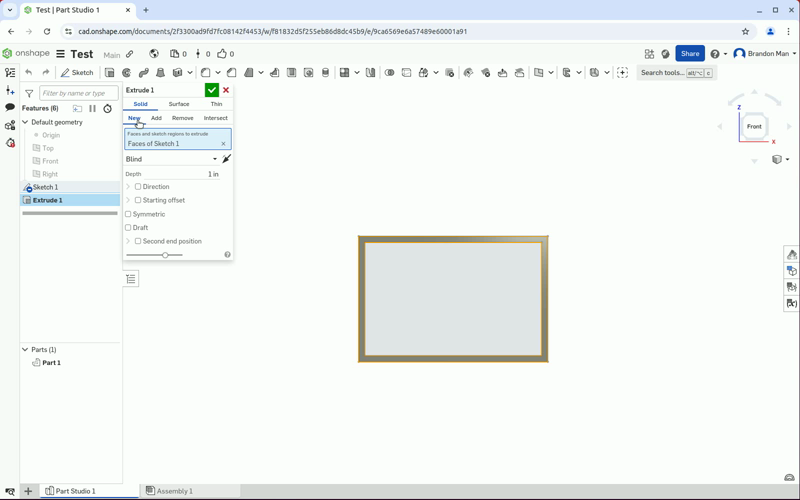
click(137, 120)
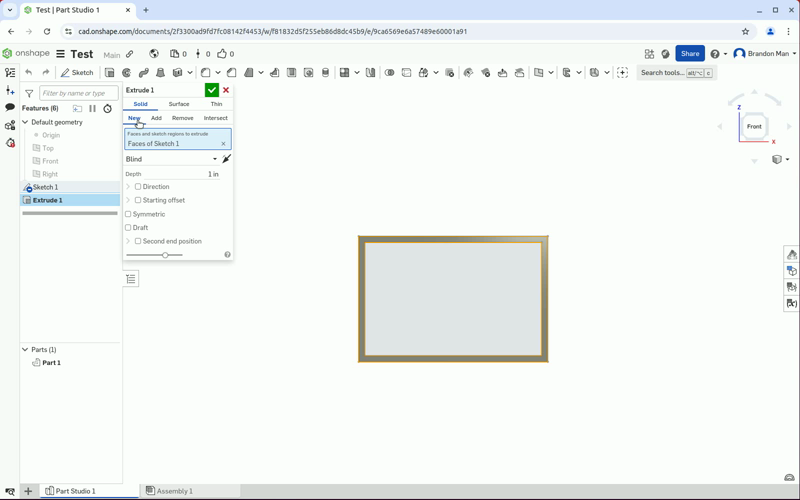
key(tab, 4)
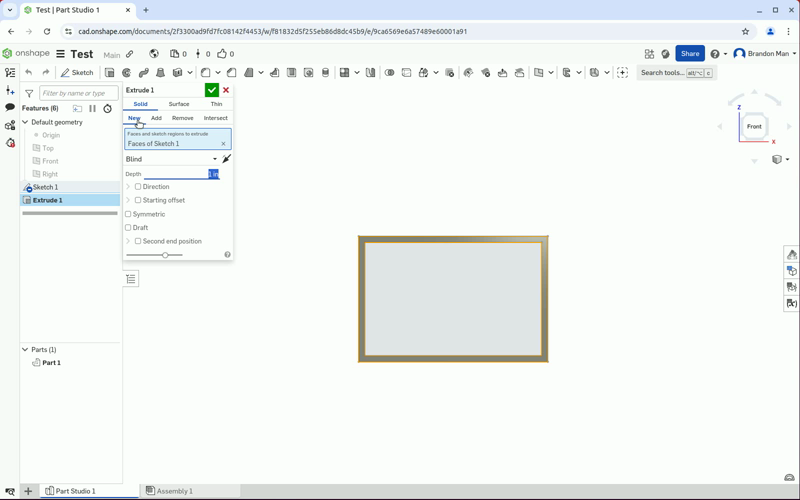
text(14.683)
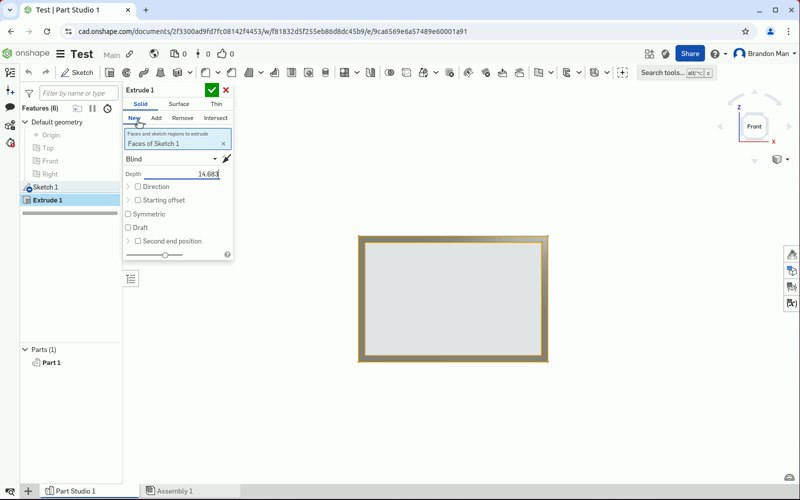
key(enter)
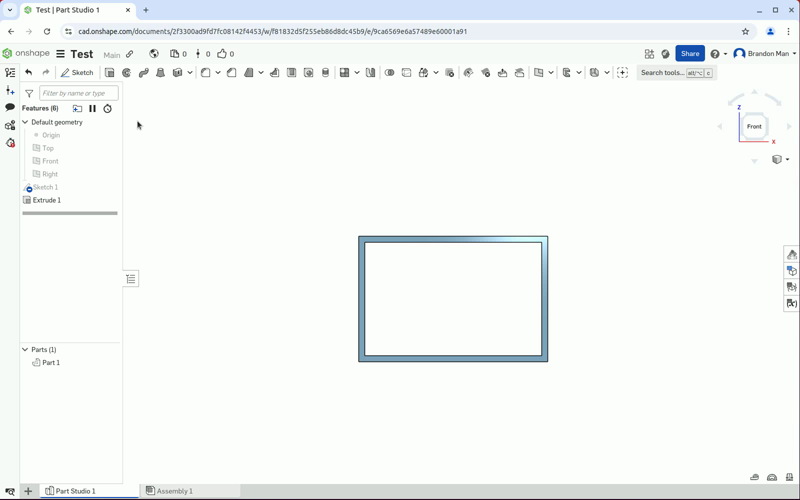
key(shift+h)
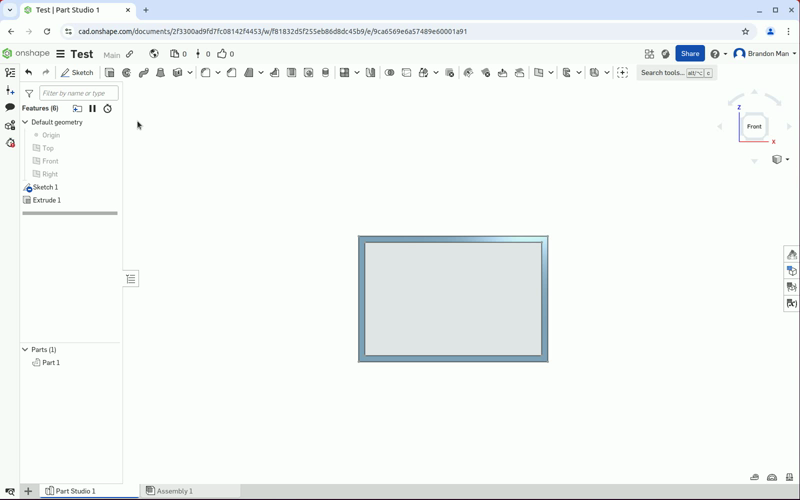
key(shift+h)
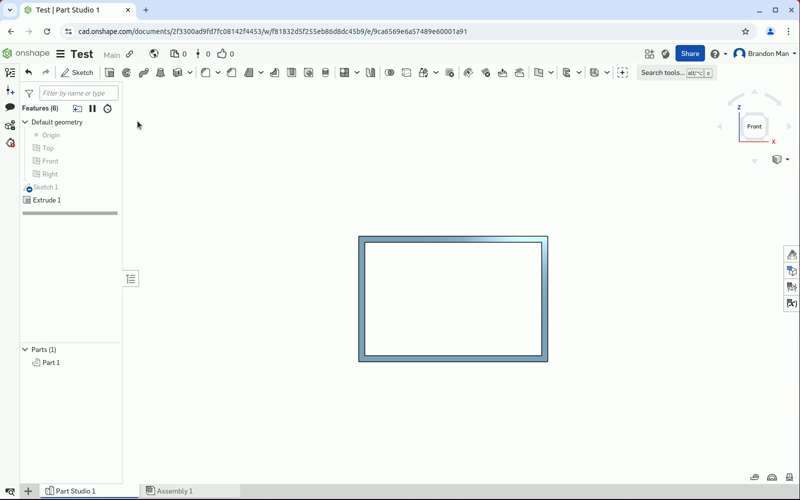
mouse_move(73, 189)
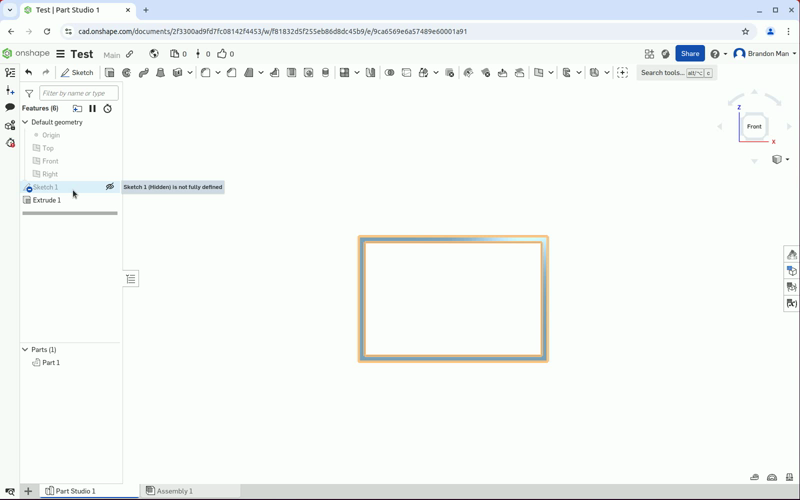
click(73, 189)
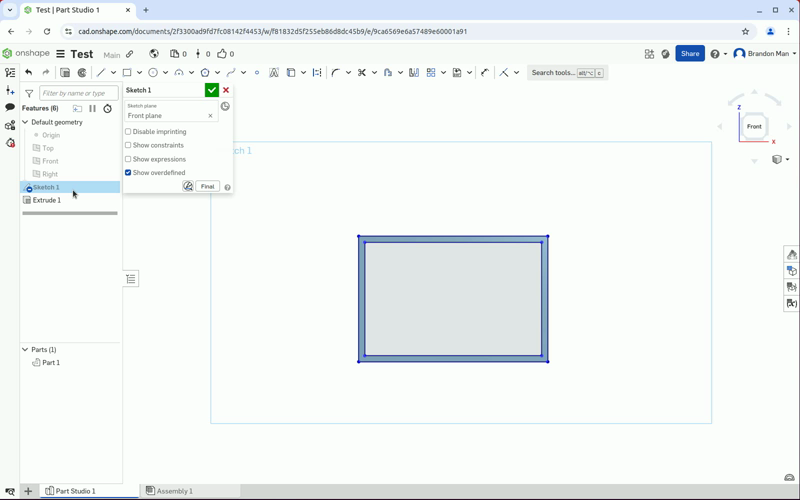
mouse_move(229, 92)
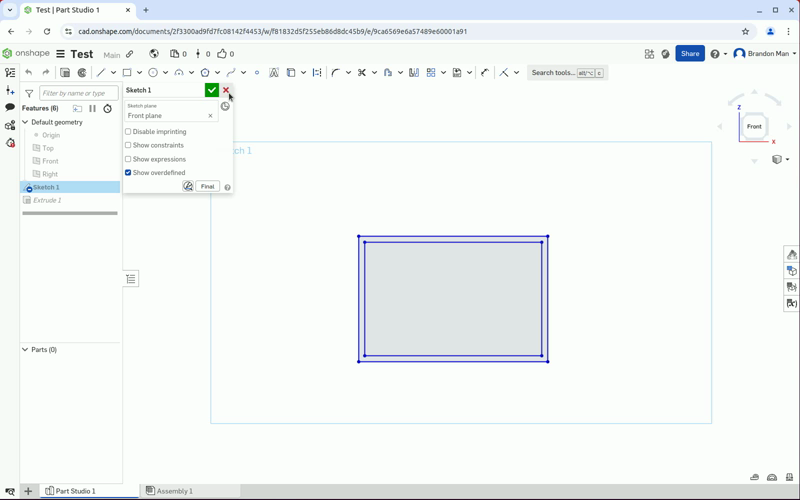
click(229, 92)
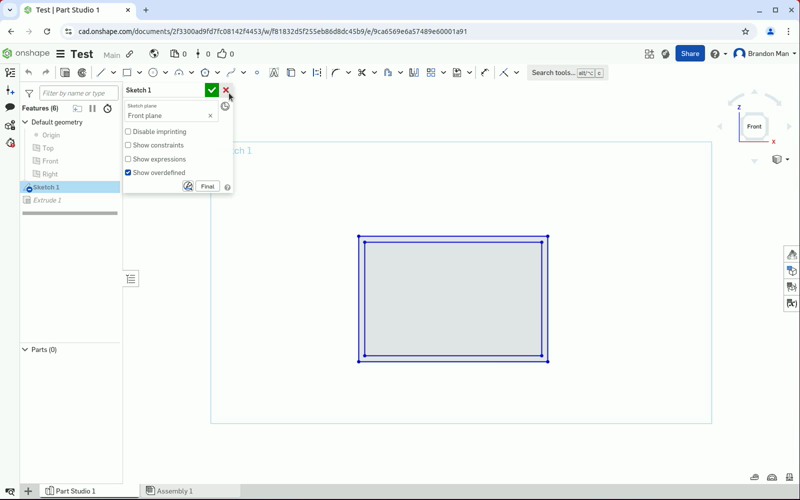
key(shift+s)
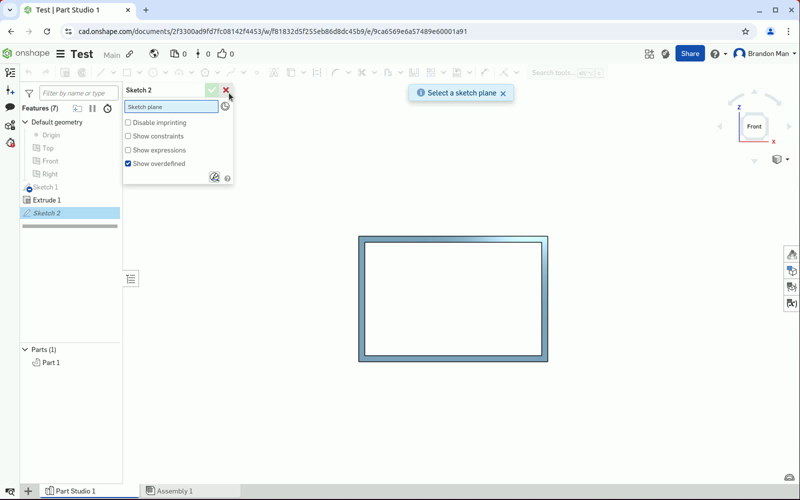
mouse_move(73, 163)
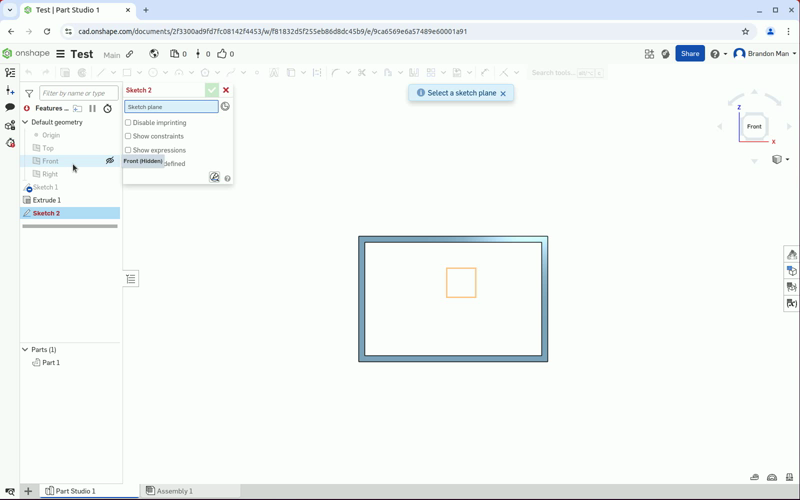
click(73, 163)
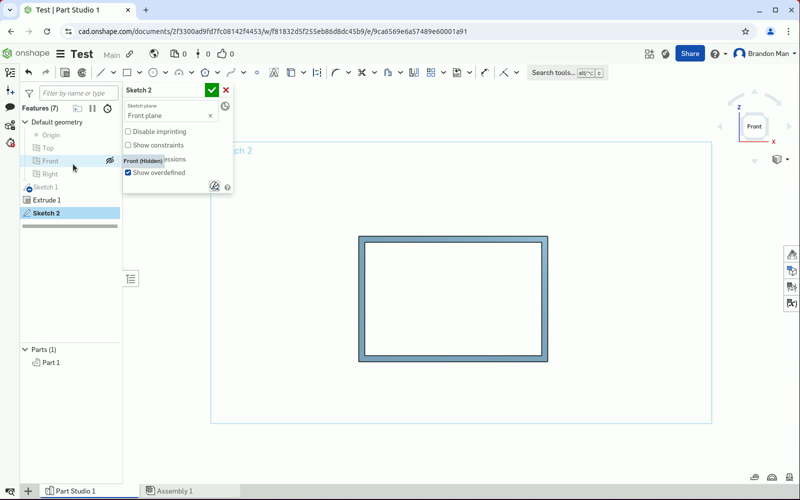
mouse_move(73, 352)
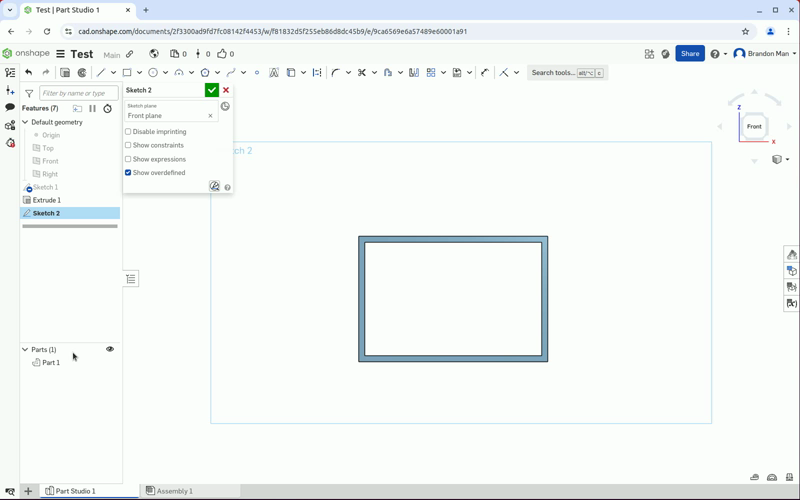
key(y)
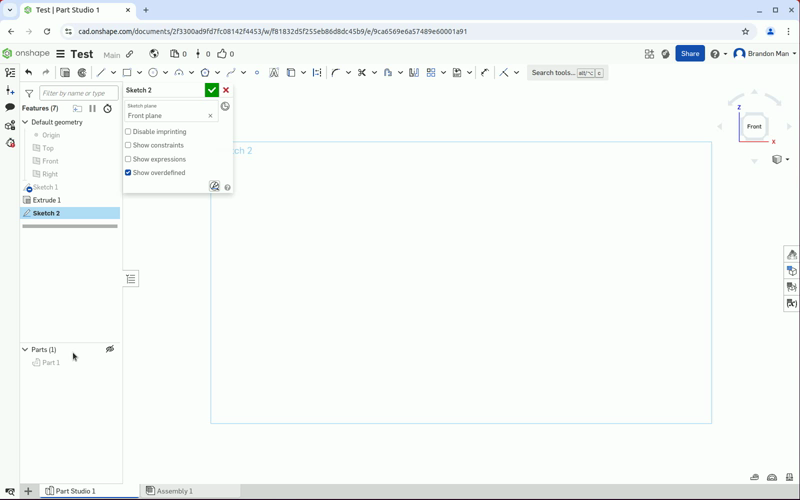
key(l)
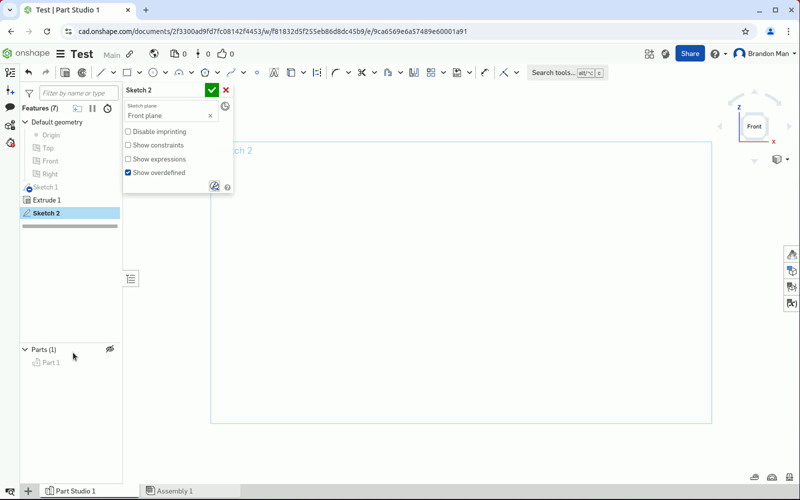
key_down(shift)
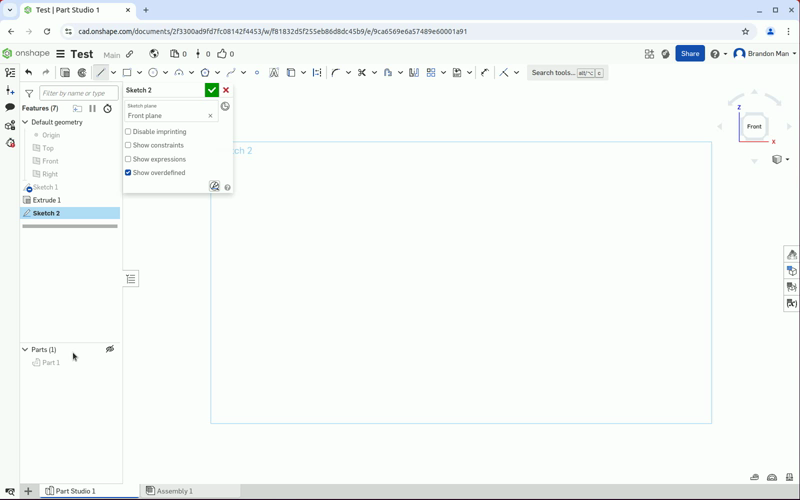
mouse_move(348, 372)
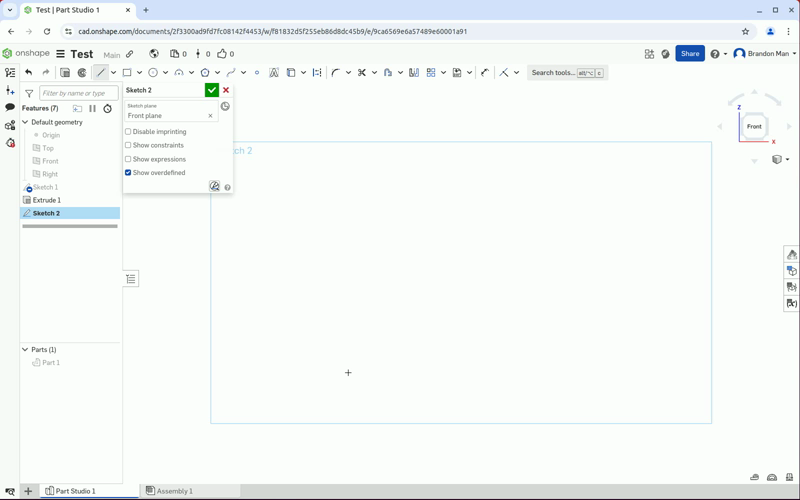
click(348, 372)
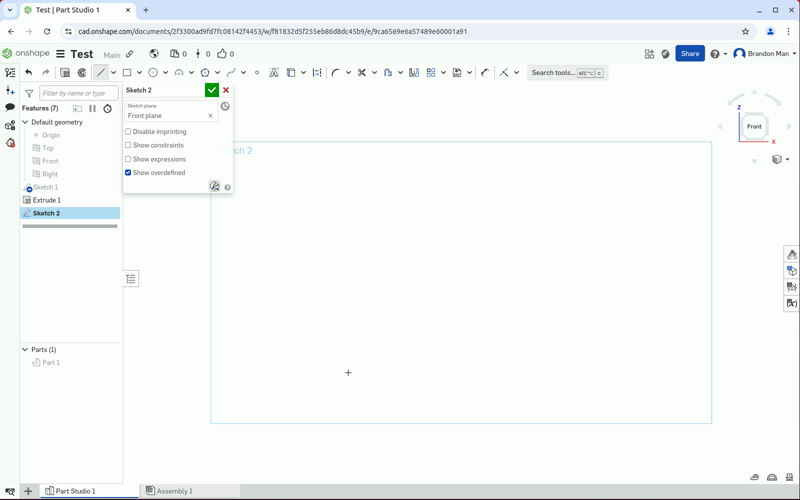
key_up(shift)
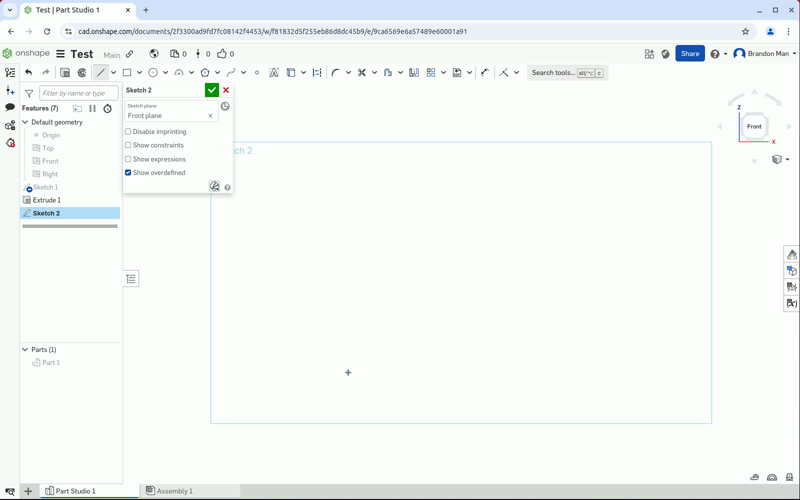
key_down(shift)
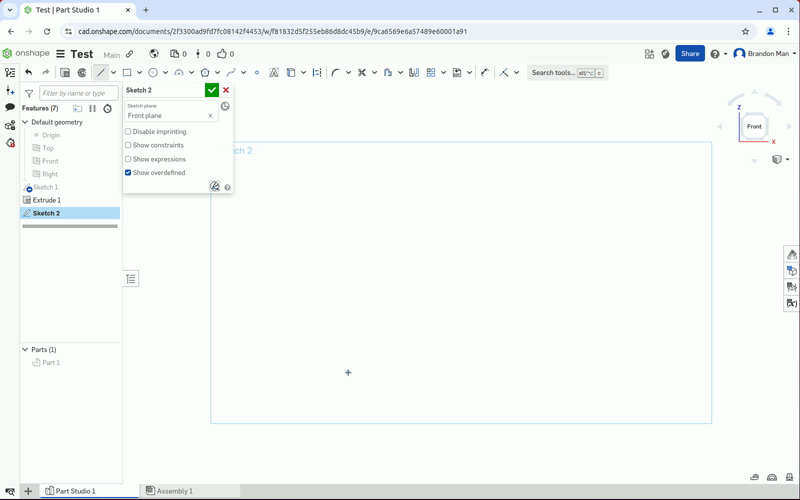
mouse_move(558, 372)
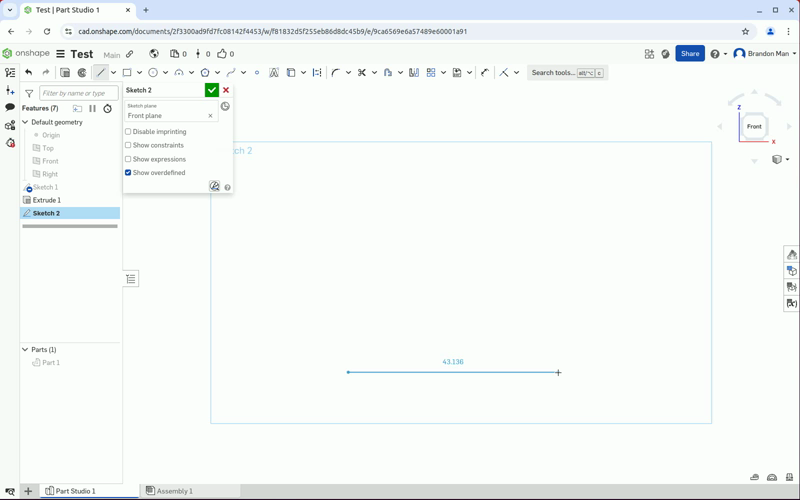
click(558, 372)
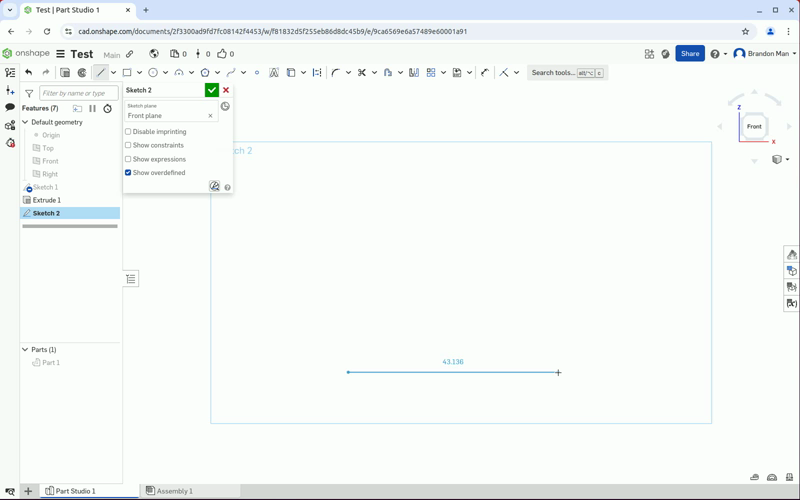
key_up(shift)
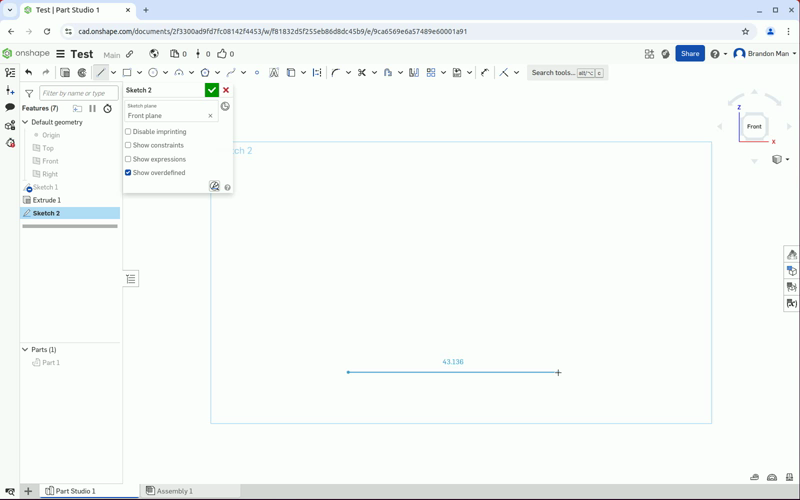
key_down(shift)
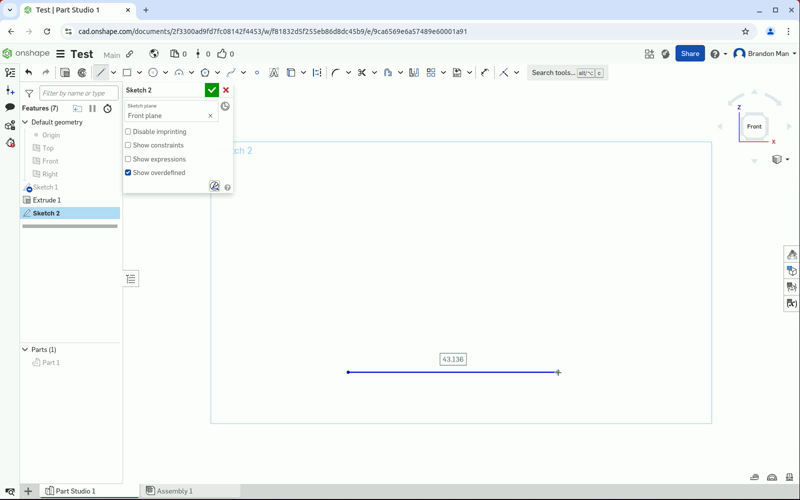
mouse_move(558, 226)
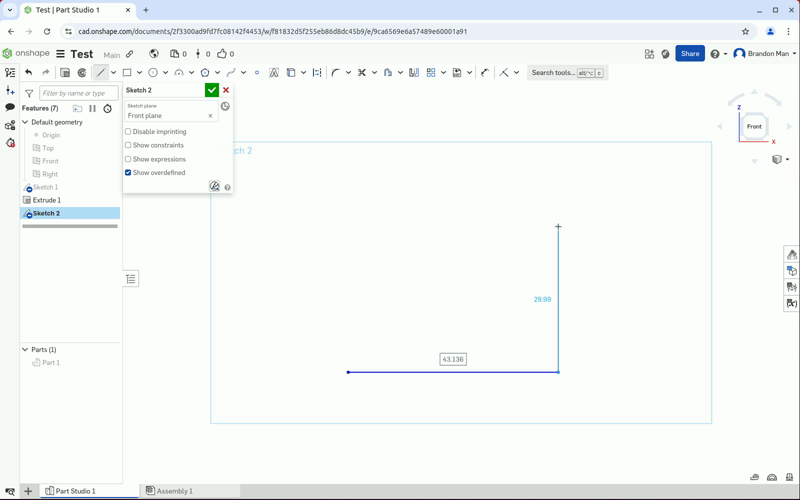
click(558, 226)
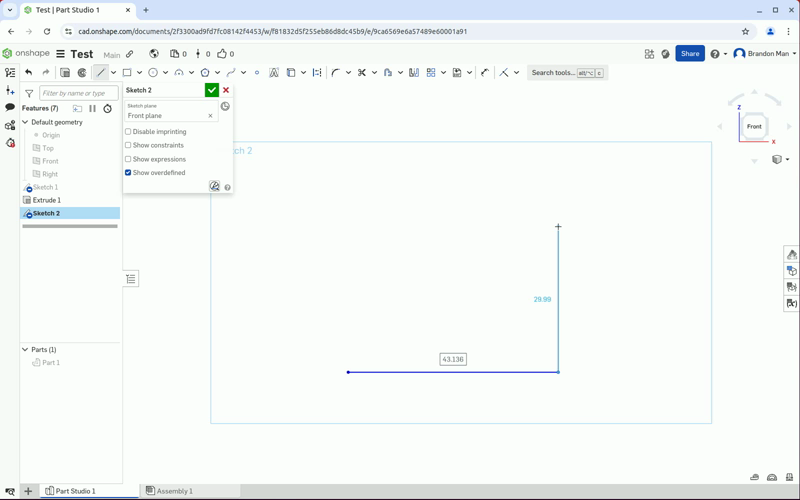
key_up(shift)
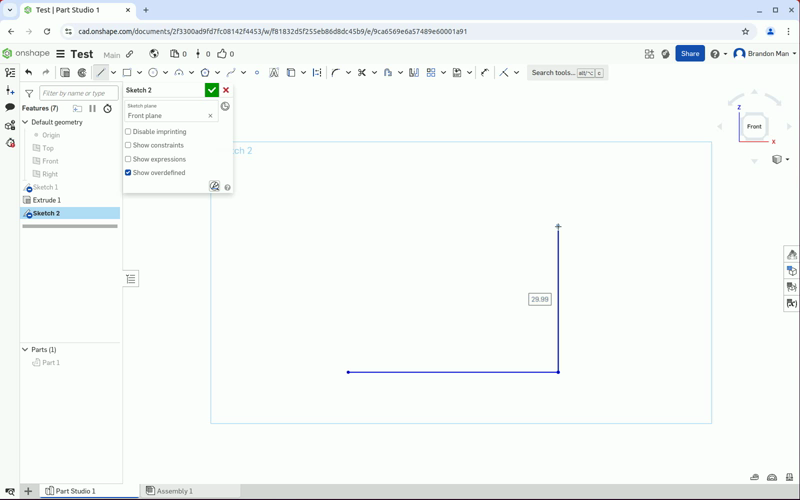
key_down(shift)
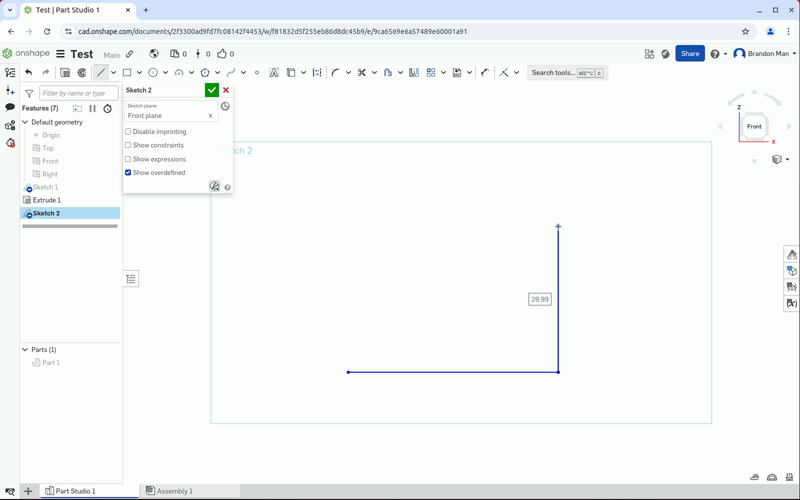
mouse_move(348, 226)
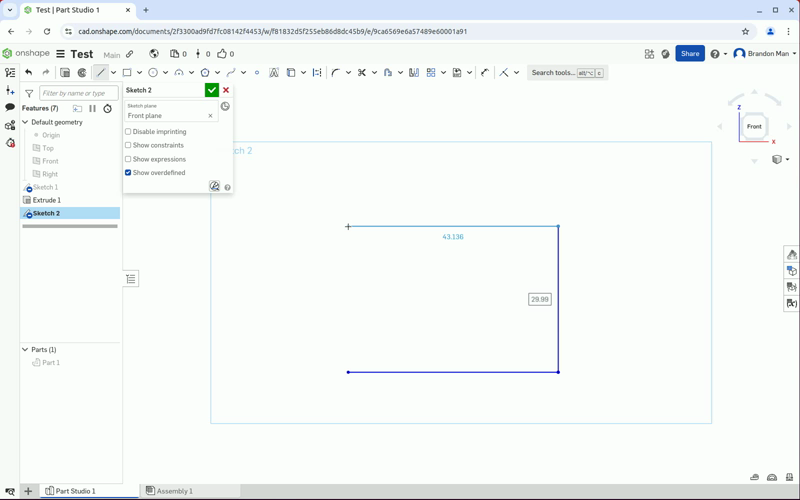
click(348, 226)
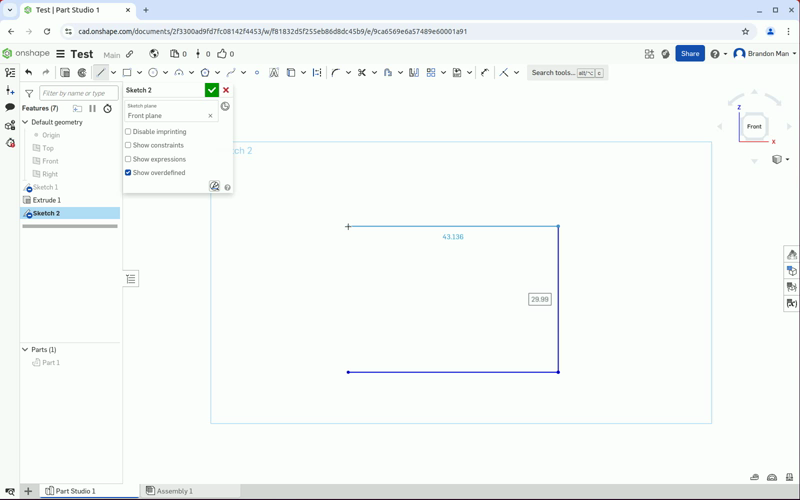
key_up(shift)
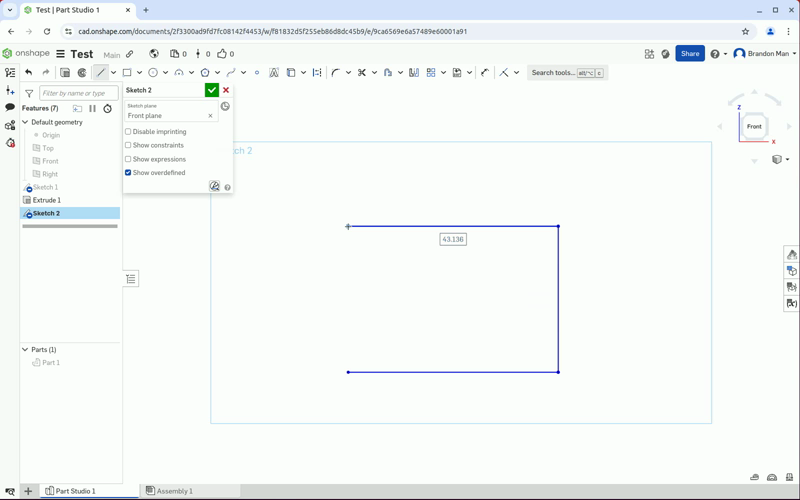
key_down(shift)
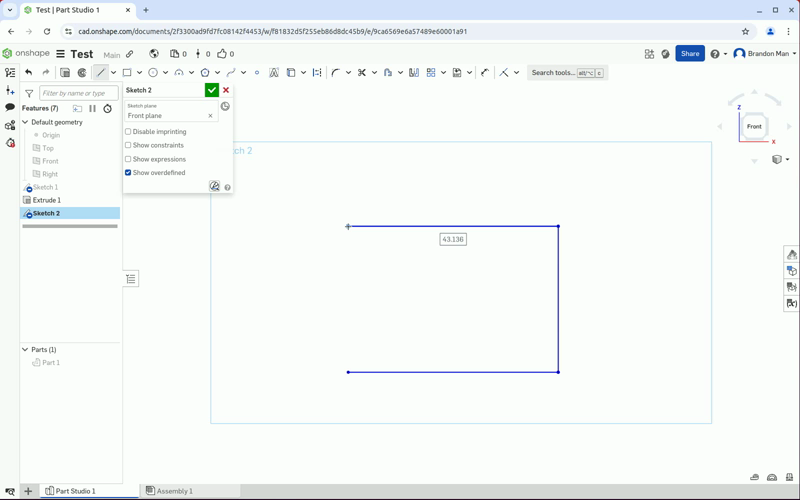
mouse_move(348, 372)
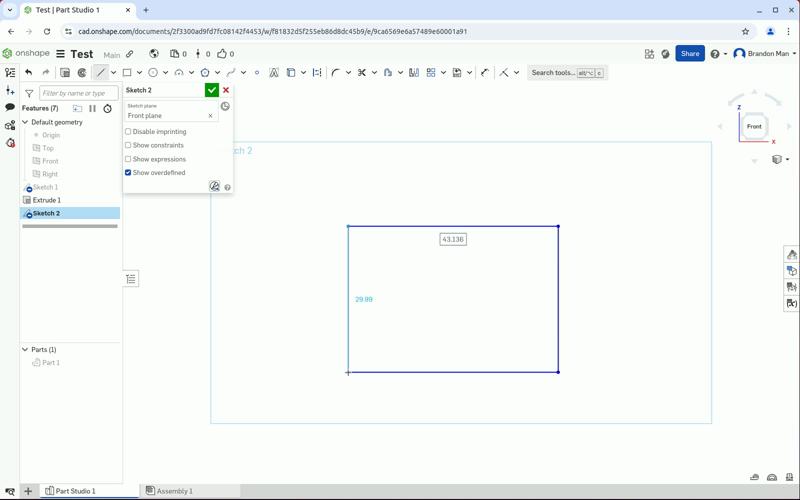
key_up(shift)
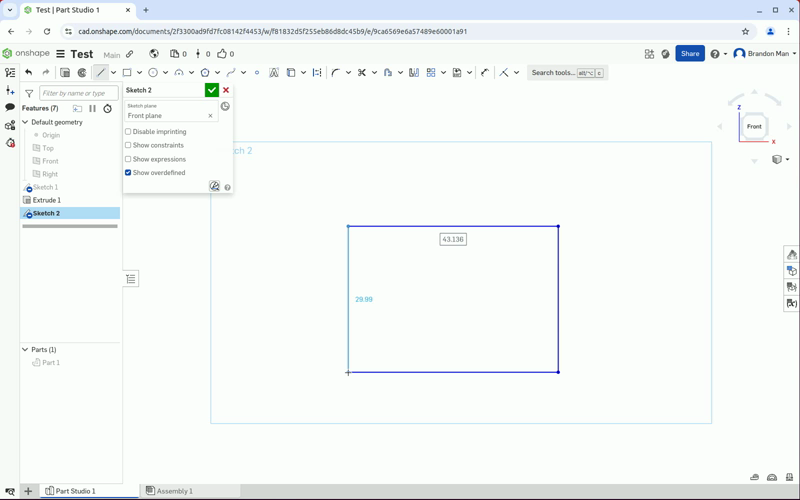
click(348, 372)
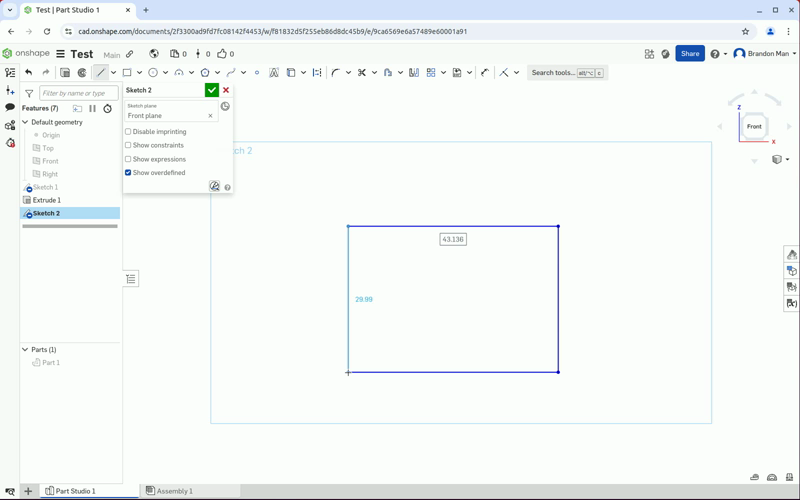
key(esc)
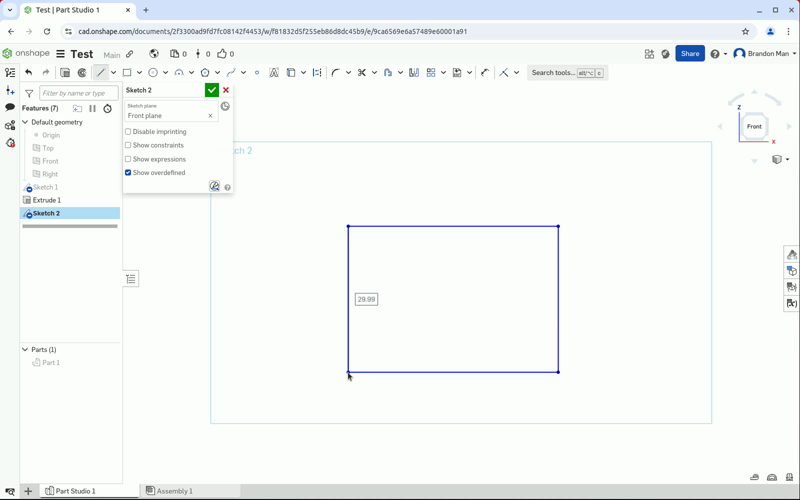
key(l)
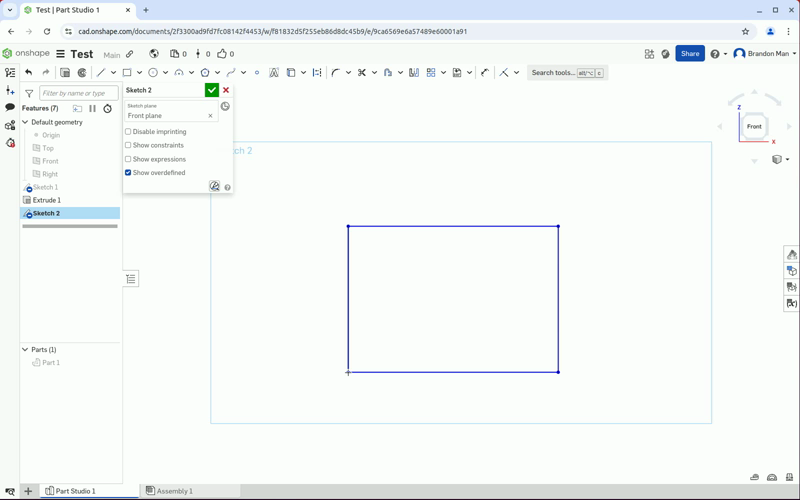
key_down(shift)
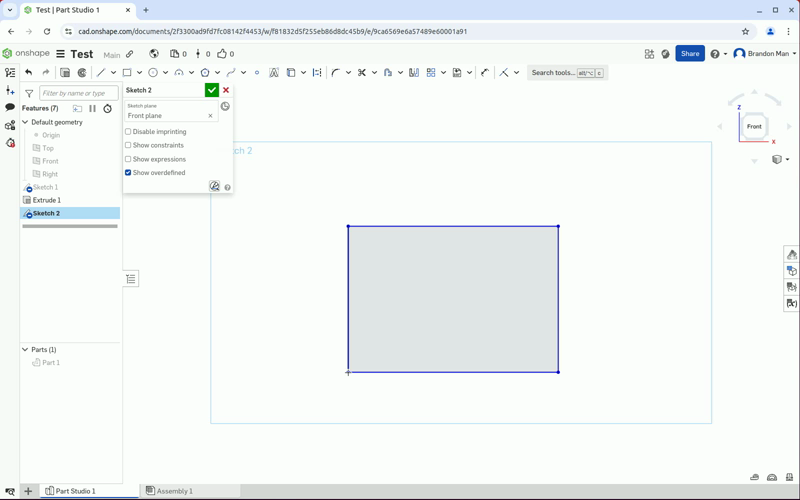
mouse_move(359, 360)
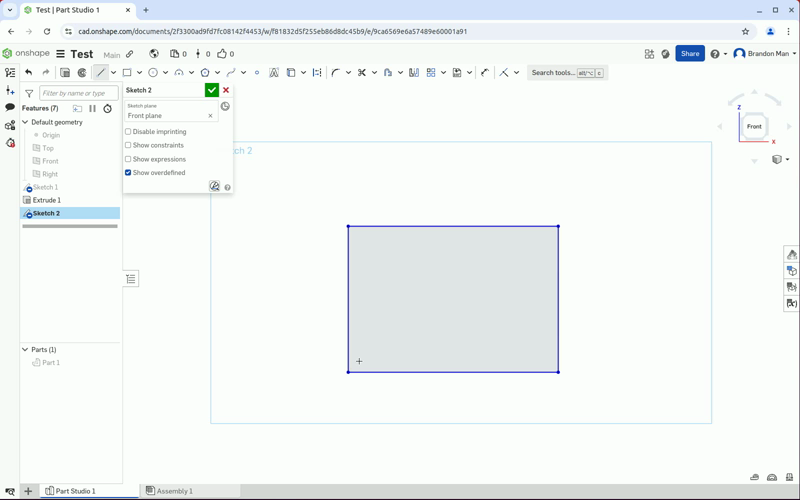
click(359, 360)
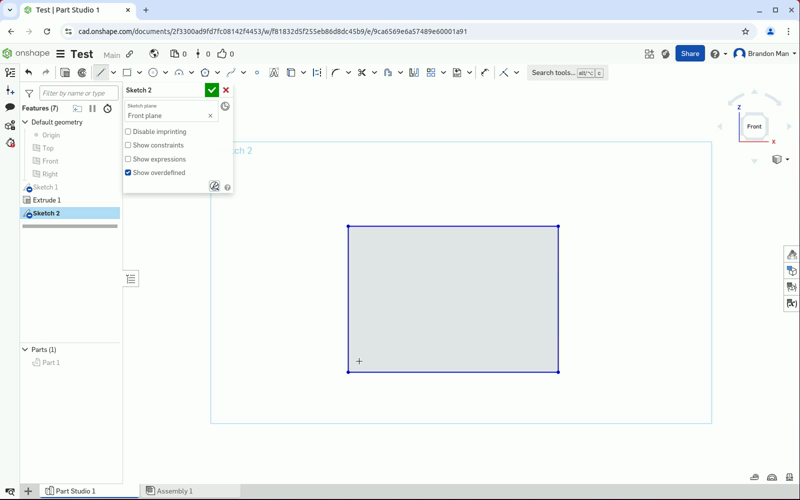
key_up(shift)
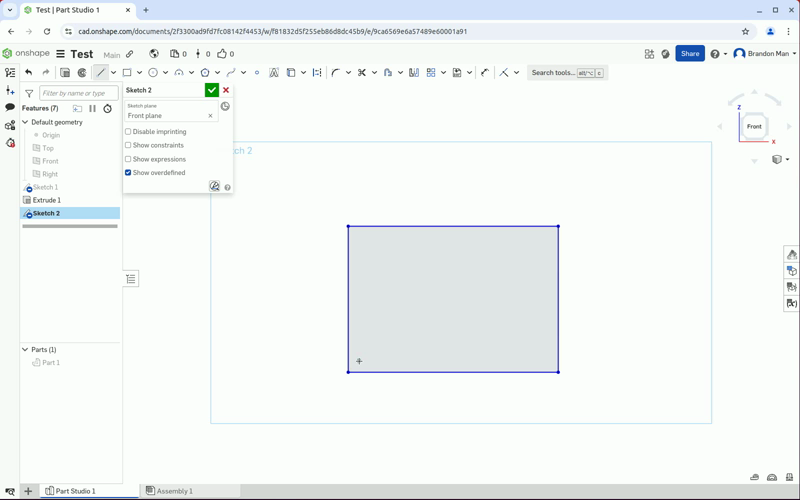
key_down(shift)
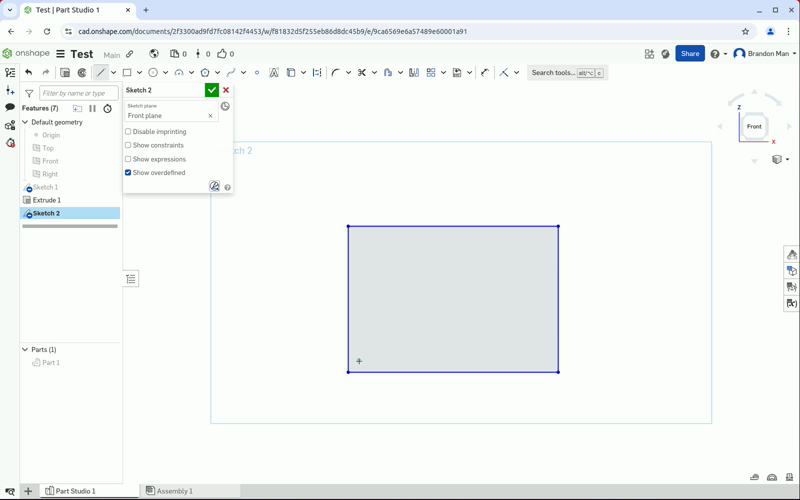
mouse_move(547, 360)
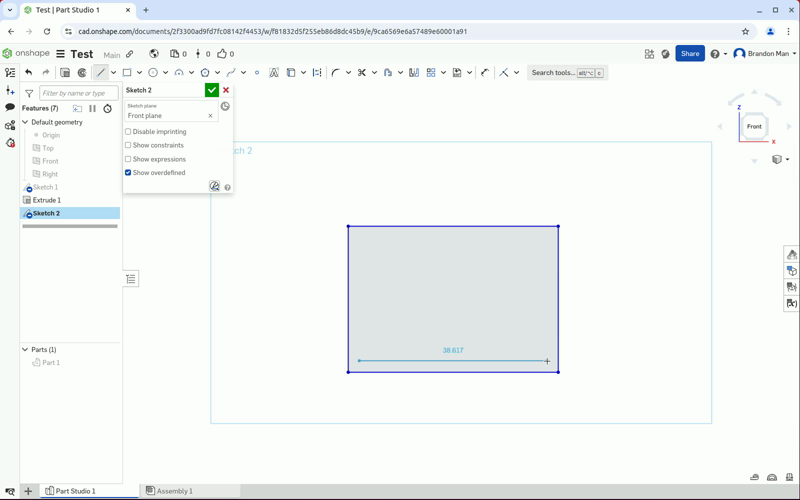
click(547, 360)
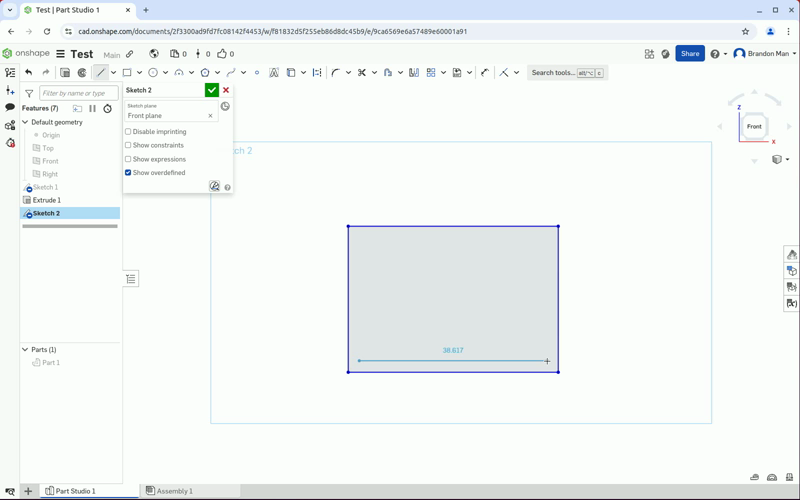
key_up(shift)
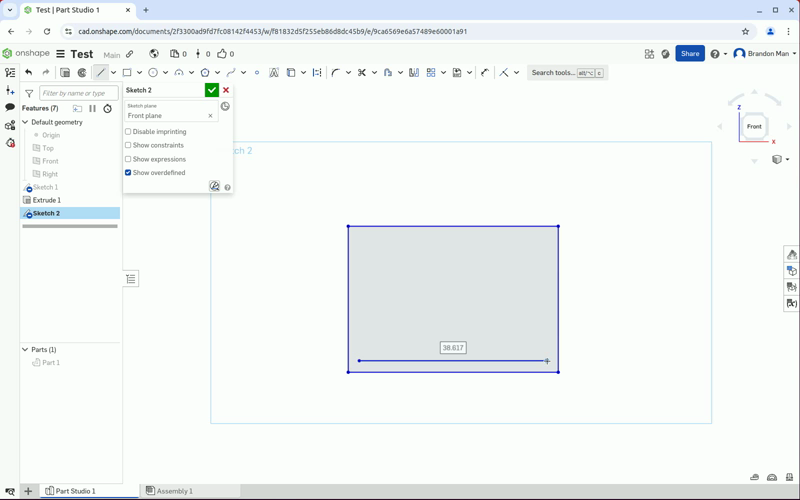
key_down(shift)
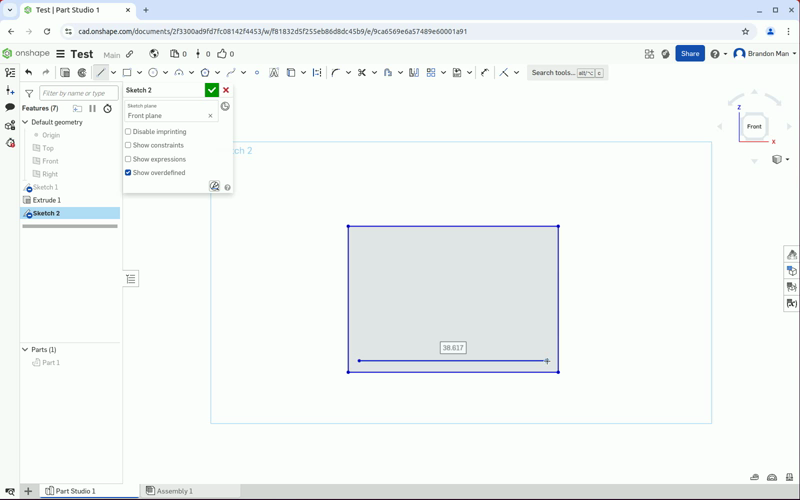
mouse_move(547, 234)
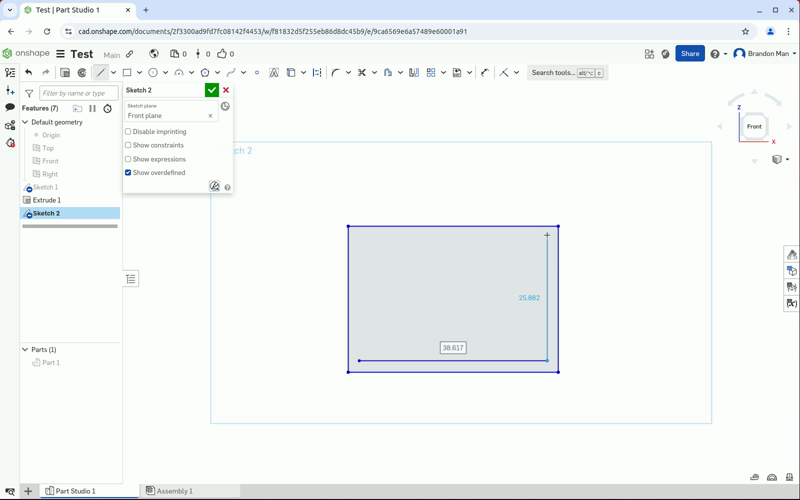
click(547, 234)
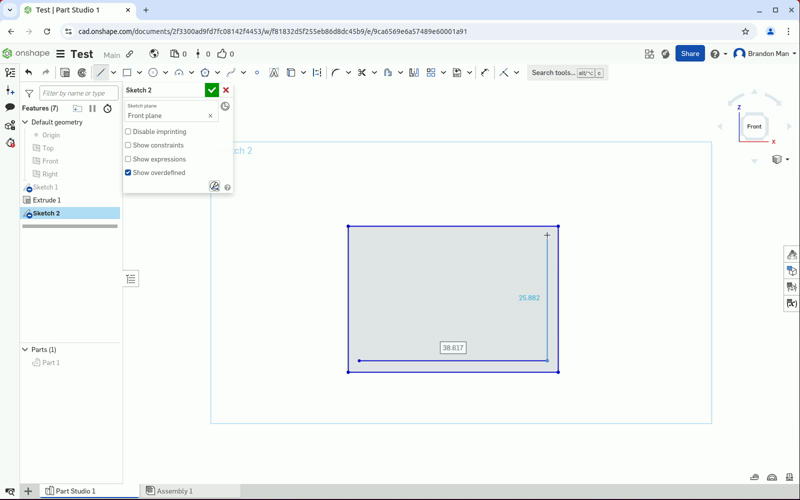
key_up(shift)
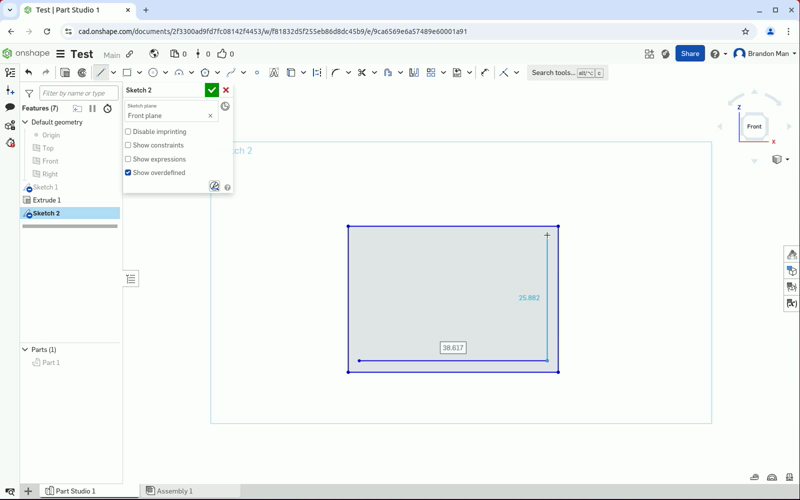
key_down(shift)
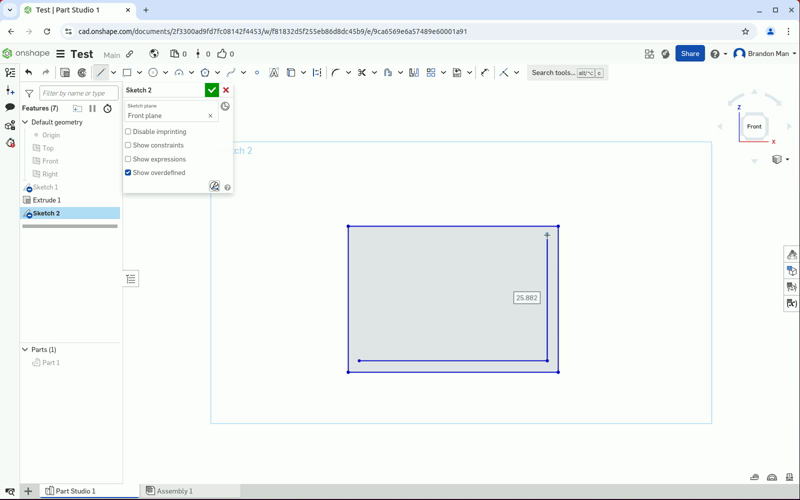
mouse_move(359, 234)
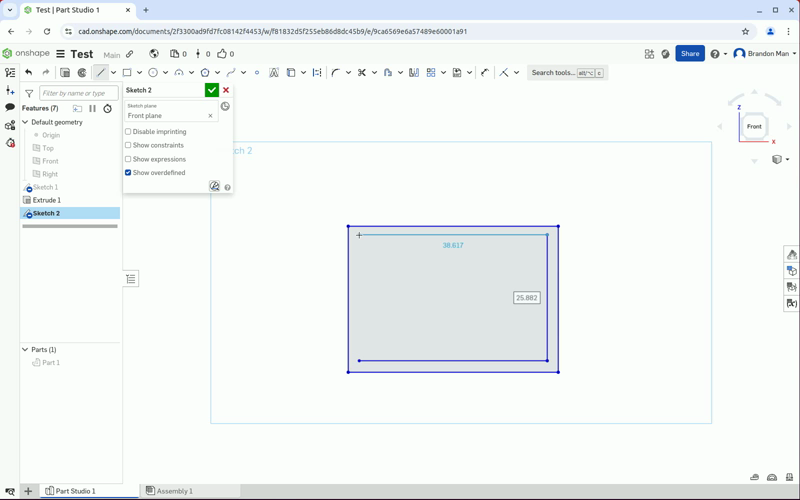
click(359, 234)
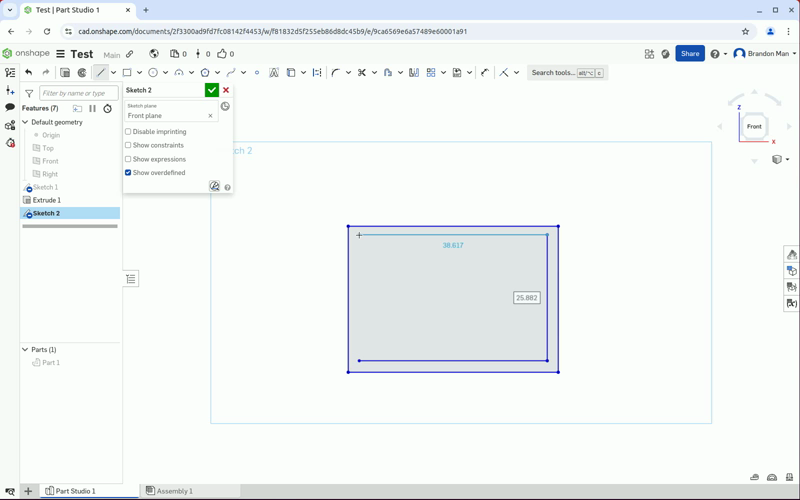
key_up(shift)
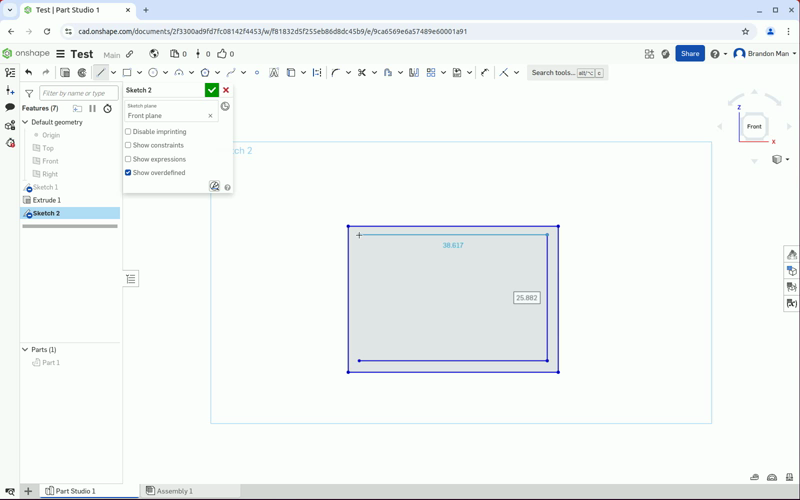
key_down(shift)
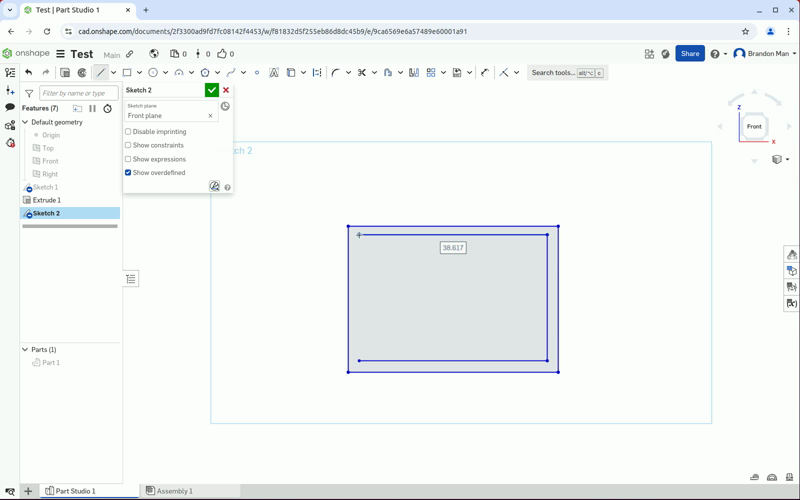
mouse_move(359, 360)
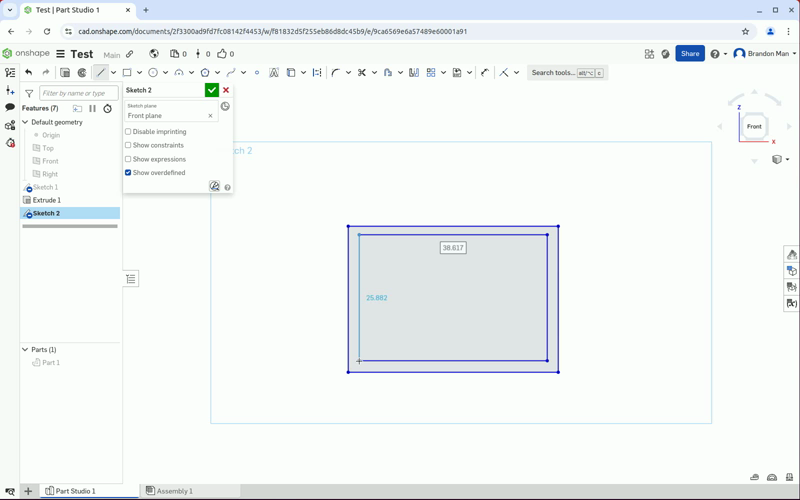
key_up(shift)
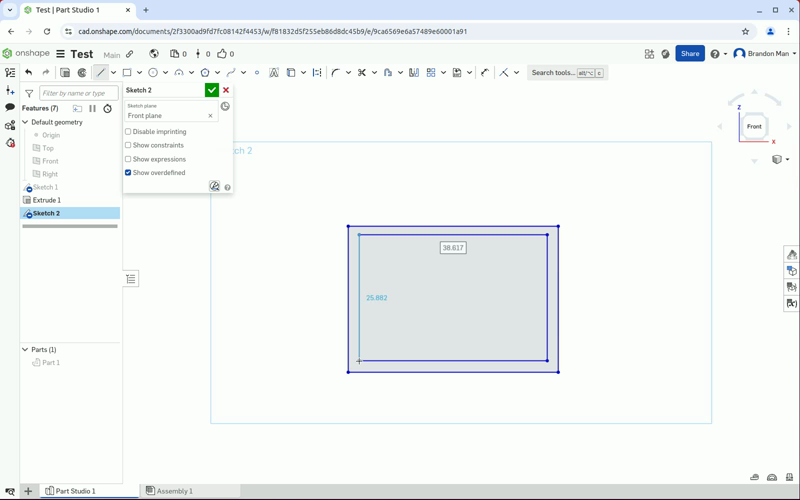
click(359, 360)
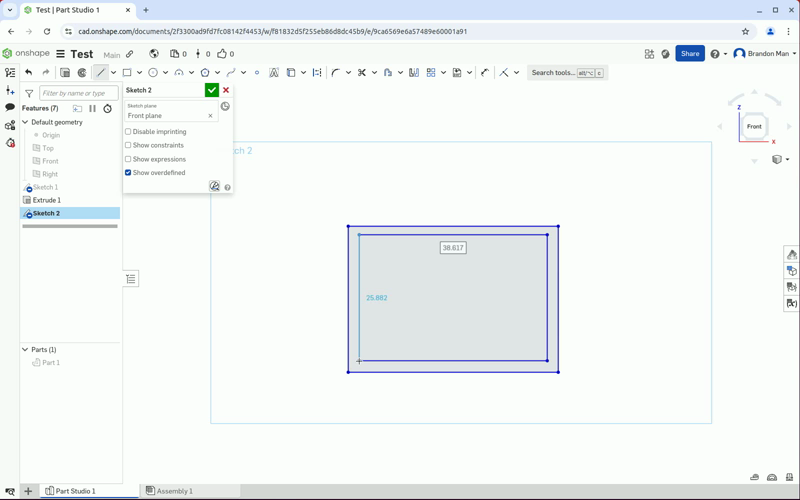
key(esc)
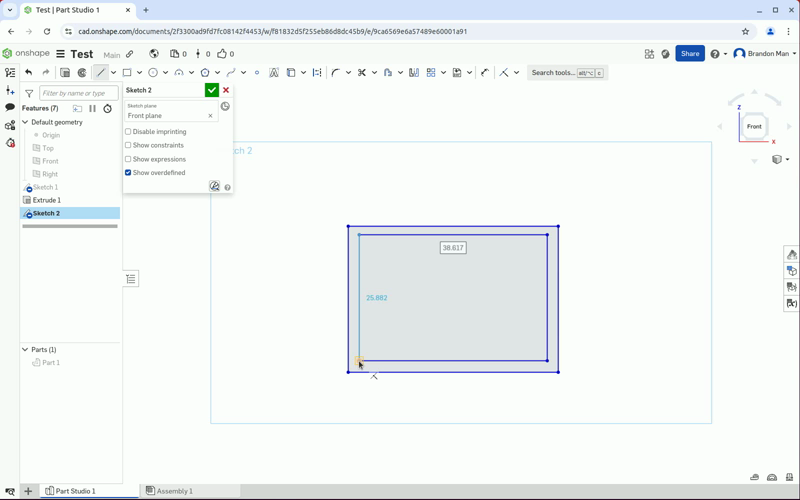
mouse_move(523, 366)
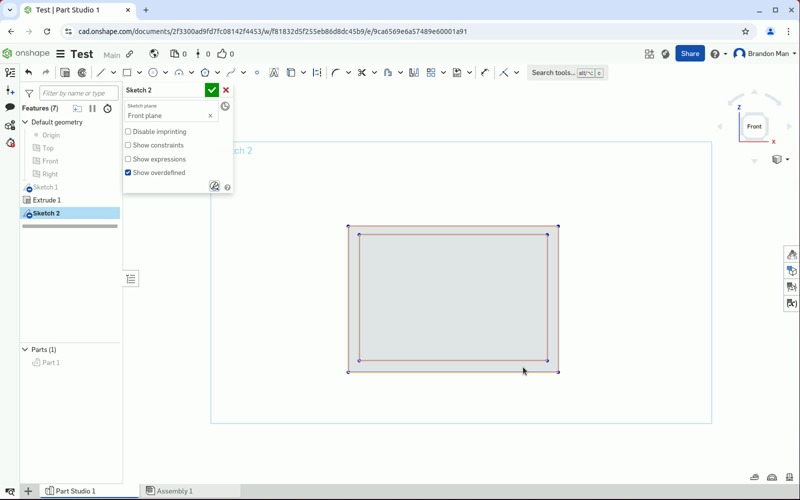
click(523, 366)
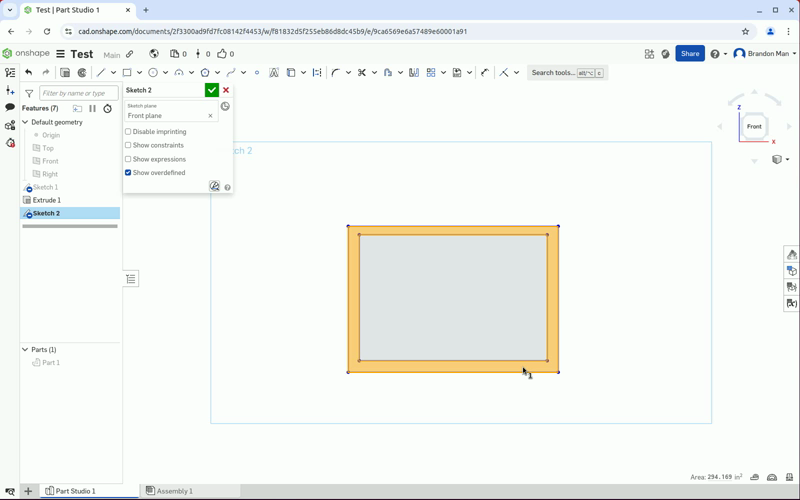
mouse_move(73, 352)
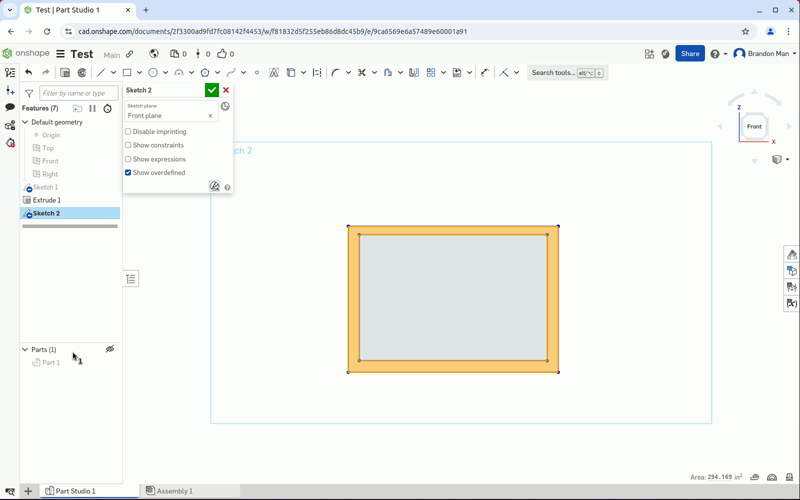
key(shift+y)
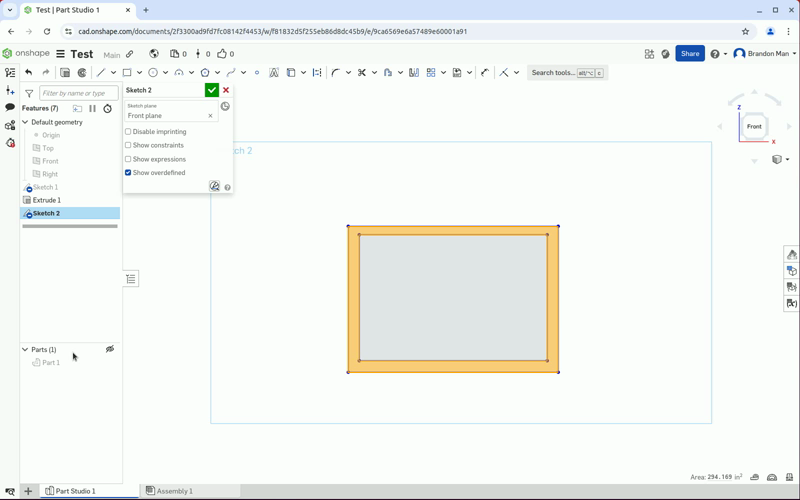
key(shift+e)
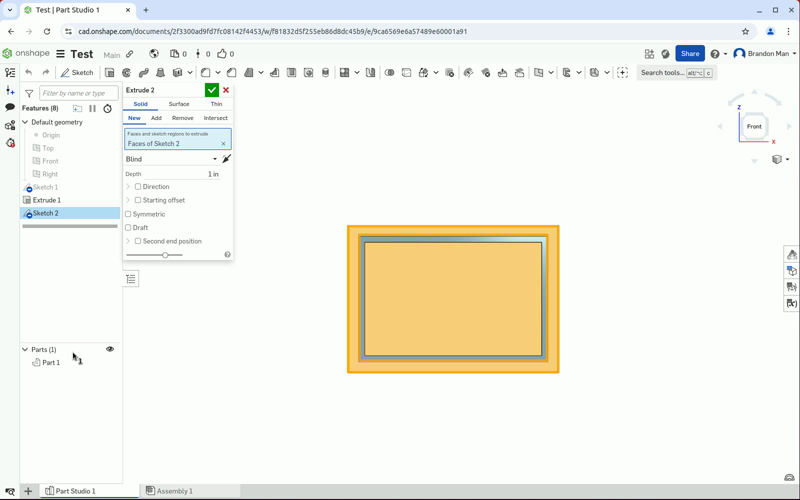
mouse_move(143, 106)
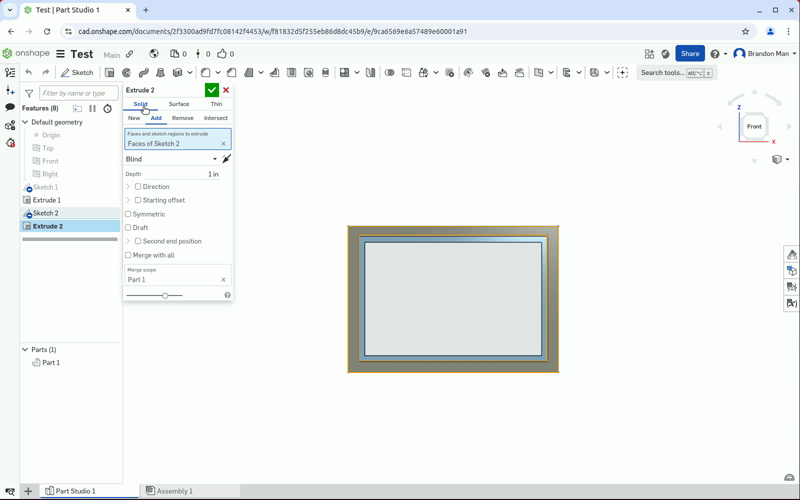
click(143, 106)
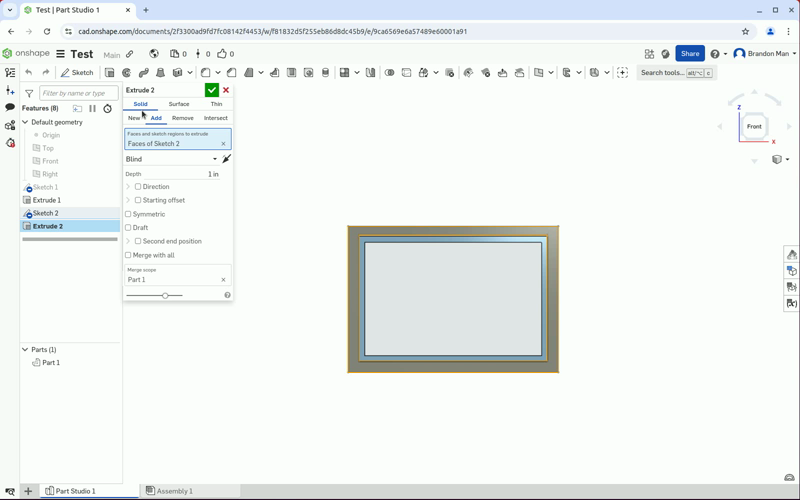
mouse_move(137, 120)
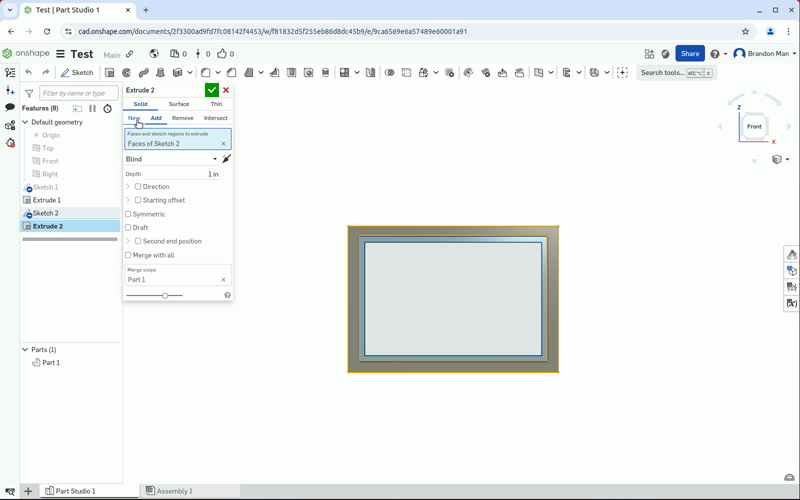
click(137, 120)
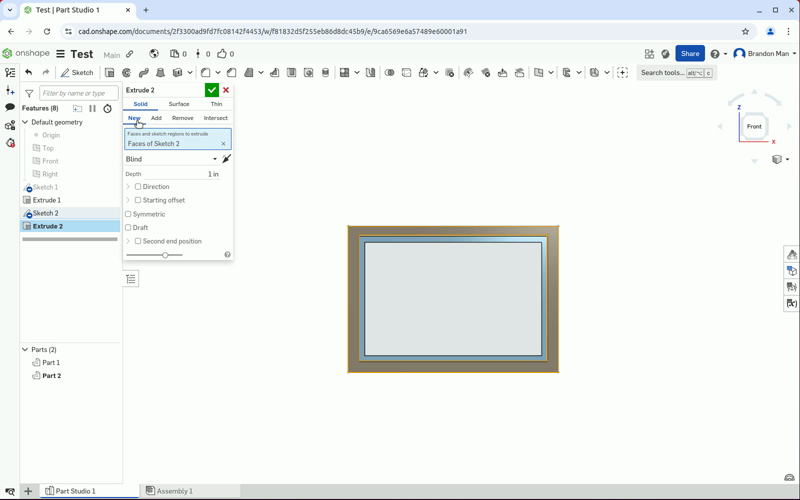
key(tab, 4)
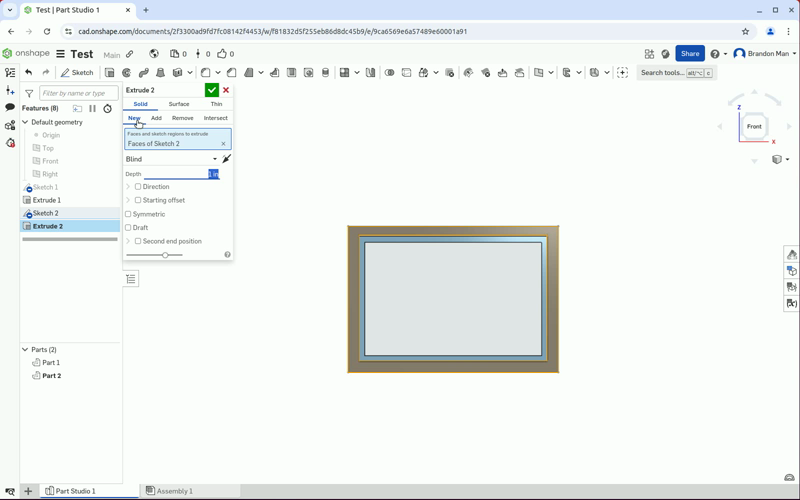
text(17.331)
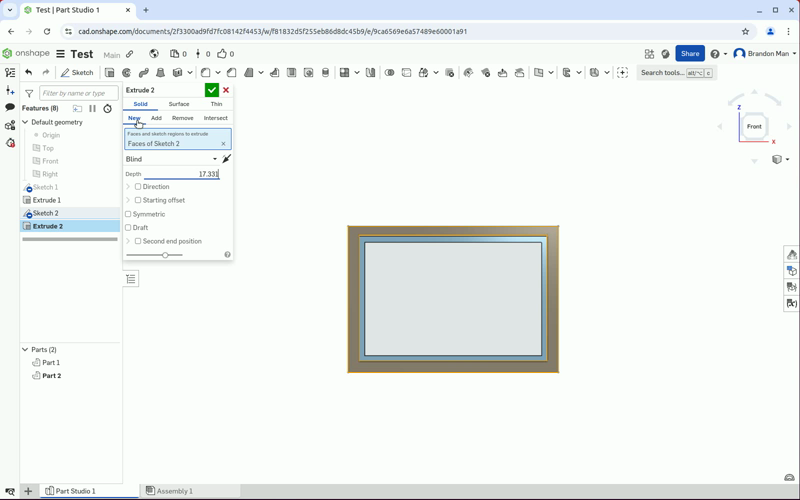
key(enter)
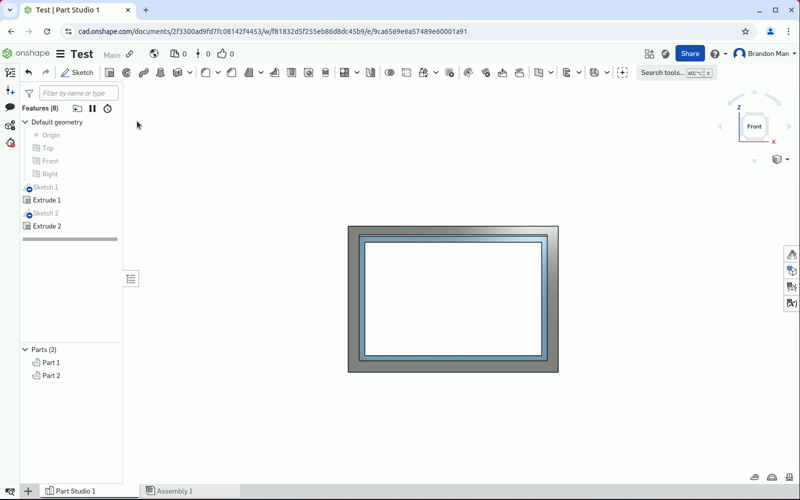
key(shift+h)
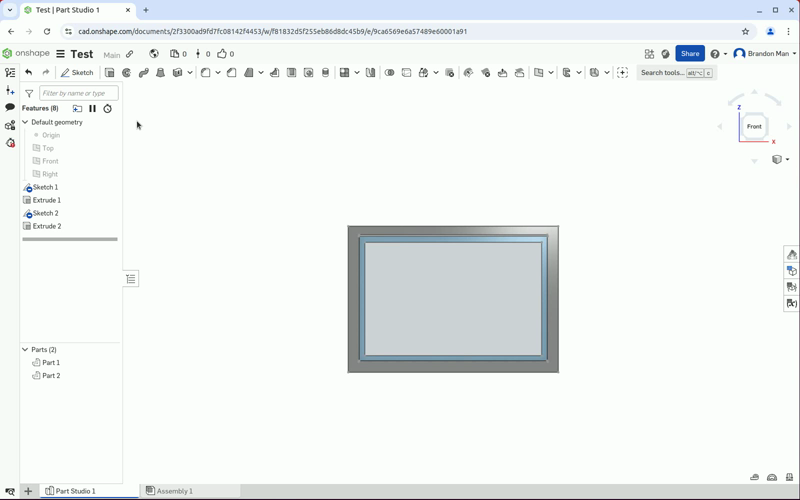
key(shift+h)
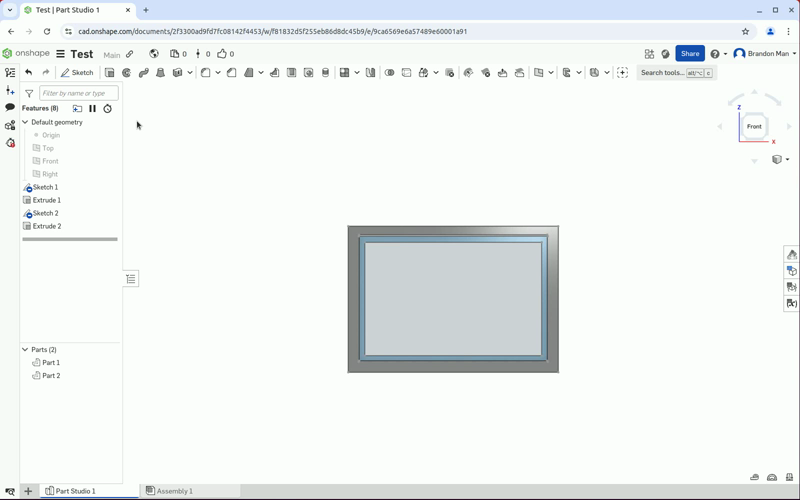
key(shift+7)
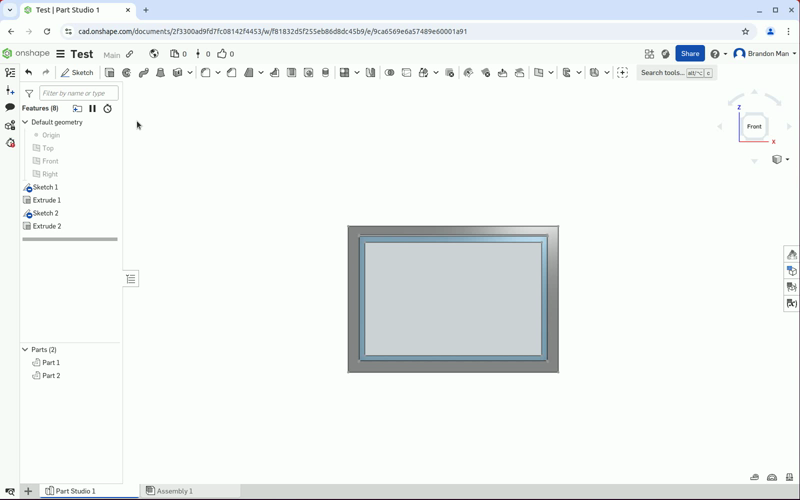
key(left, 2)
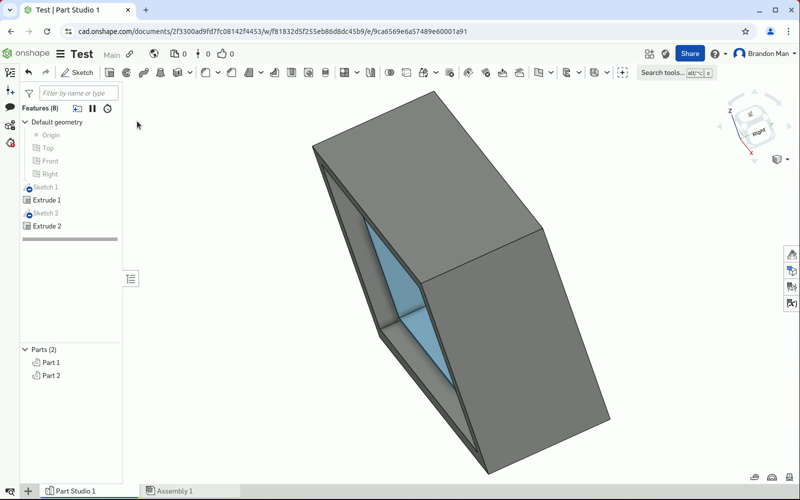
key(down, 2)
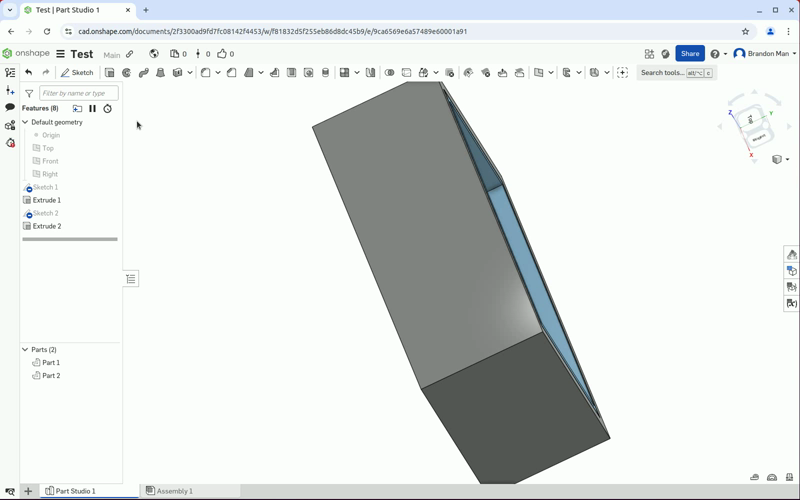
key(up, 2)
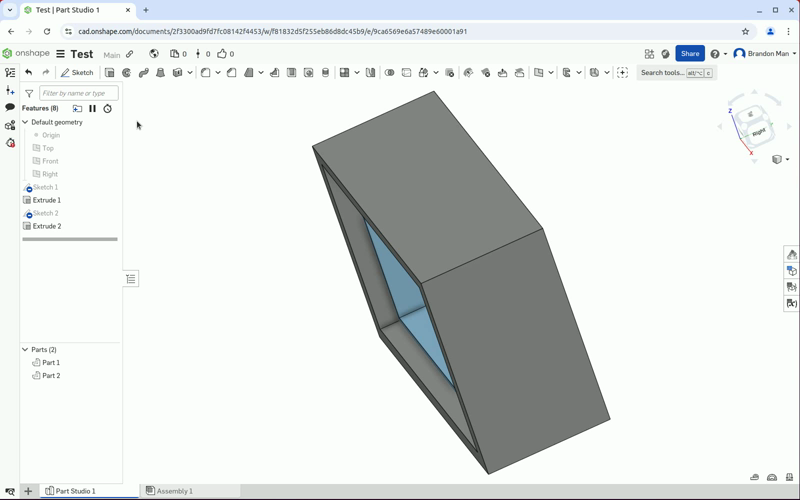
key(right, 2)
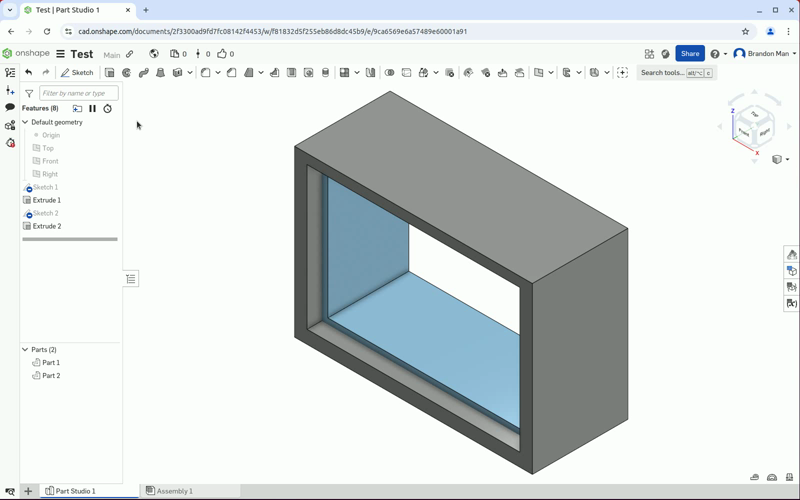
mouse_move(73, 189)
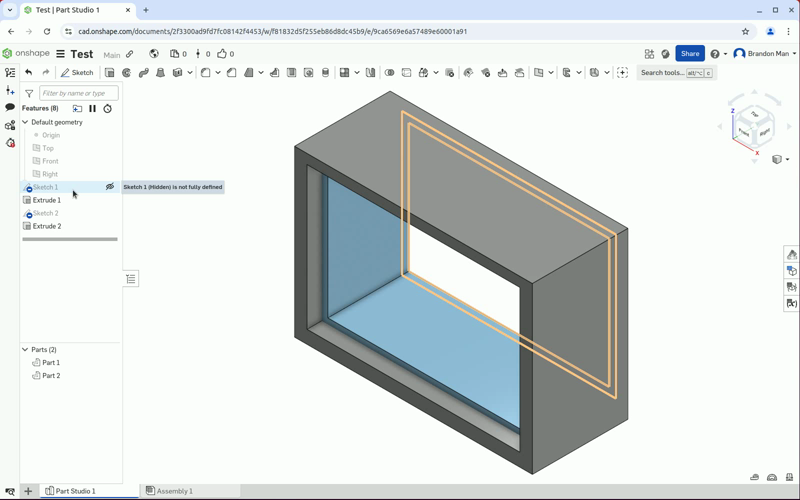
click(73, 189)